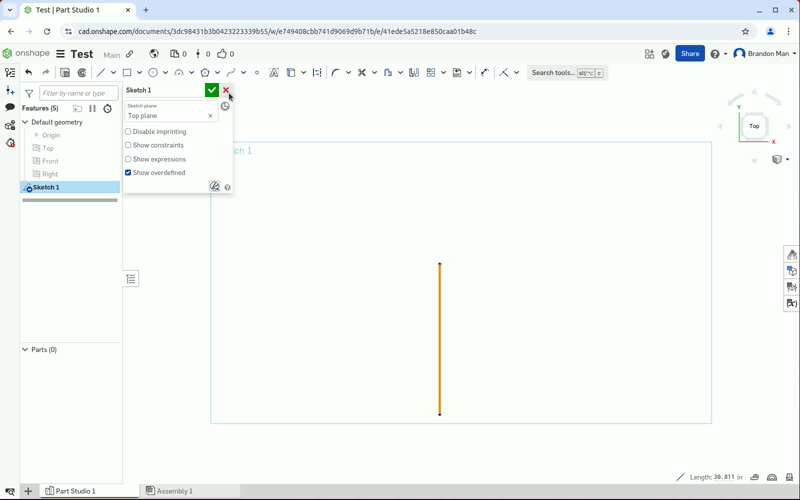
key(shift+h)
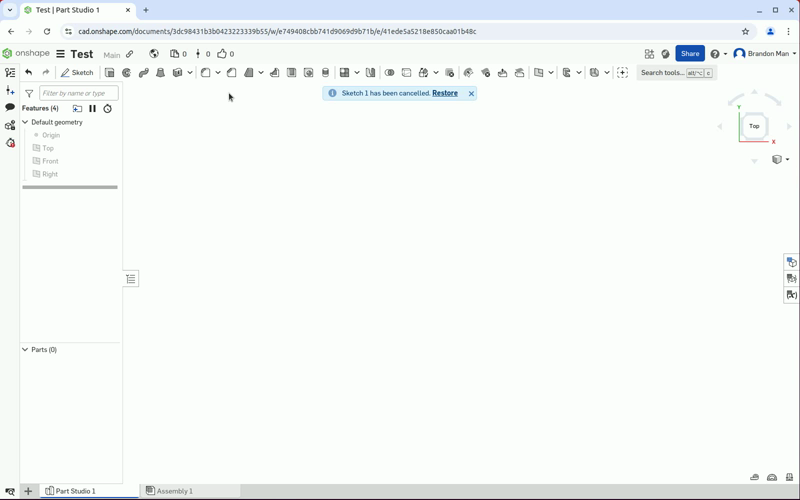
mouse_move(73, 352)
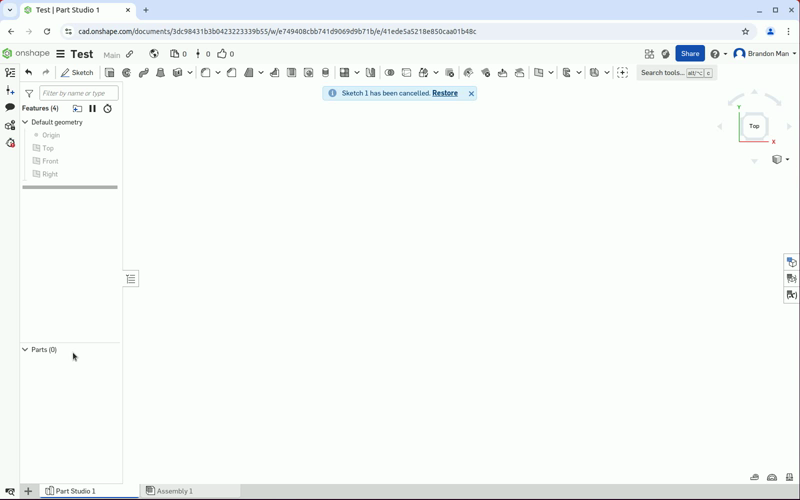
key(y)
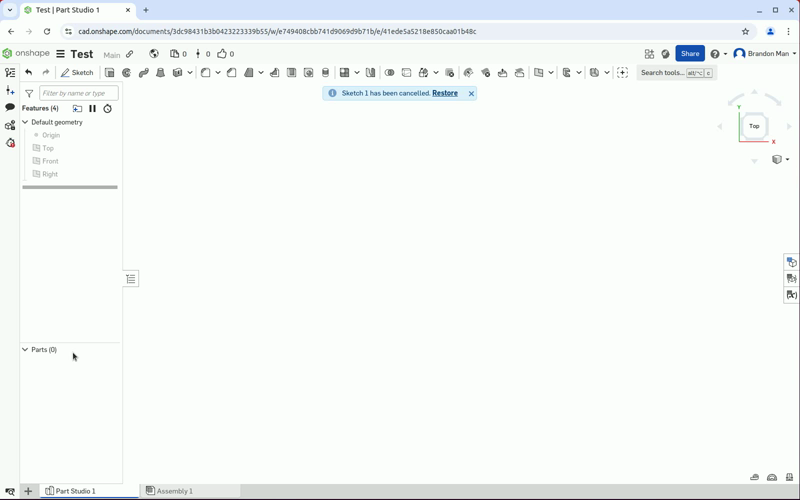
key(shift+p)
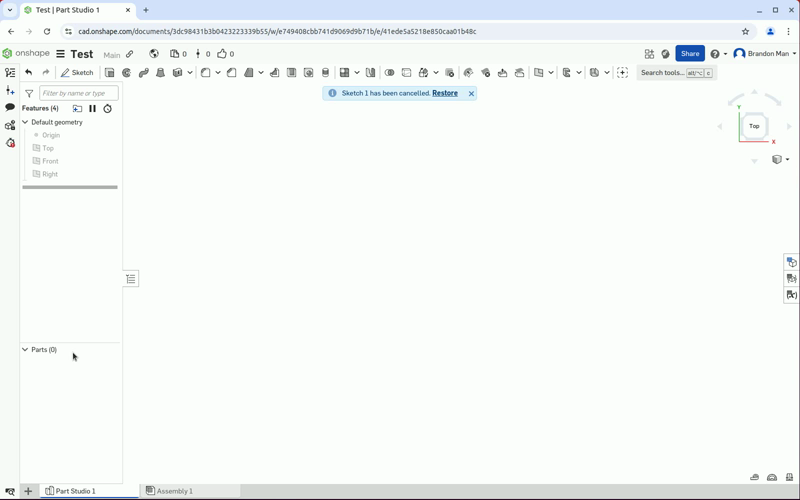
key(space)
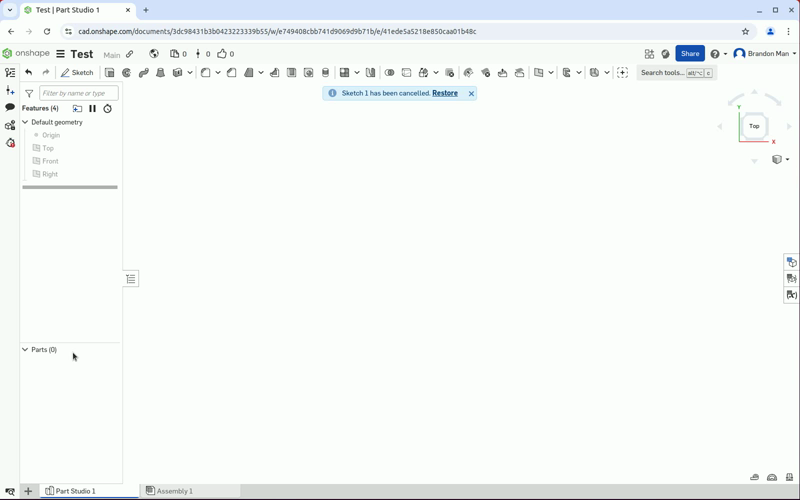
key_down(shift)
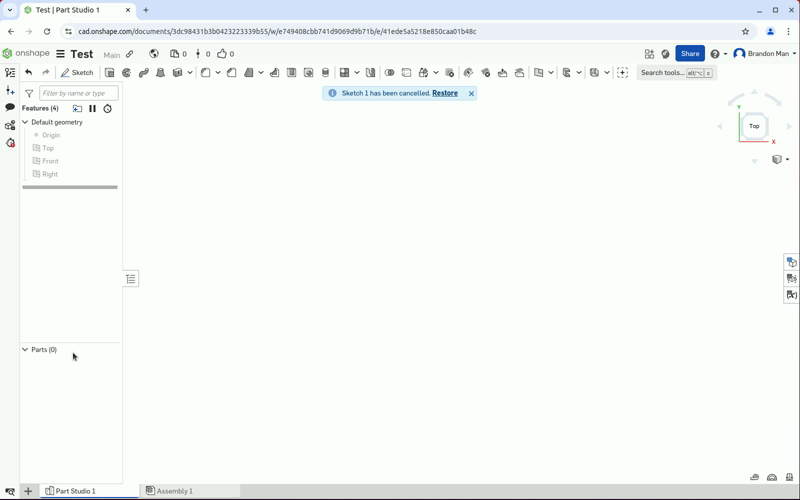
key(up)
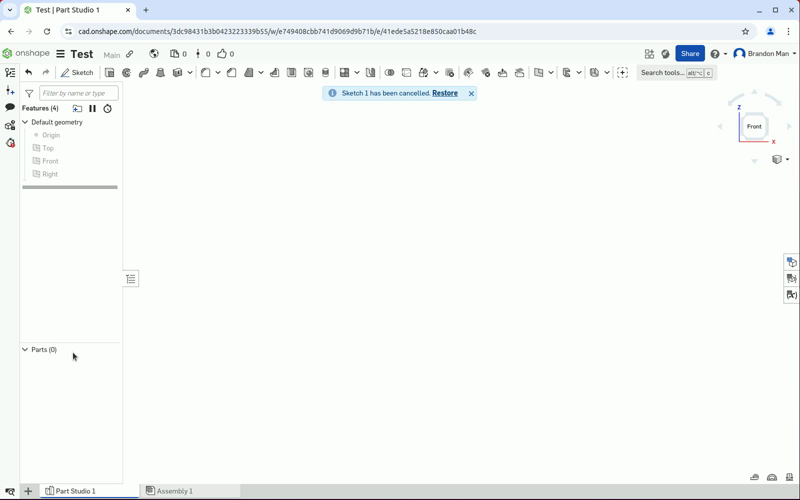
key_up(shift)
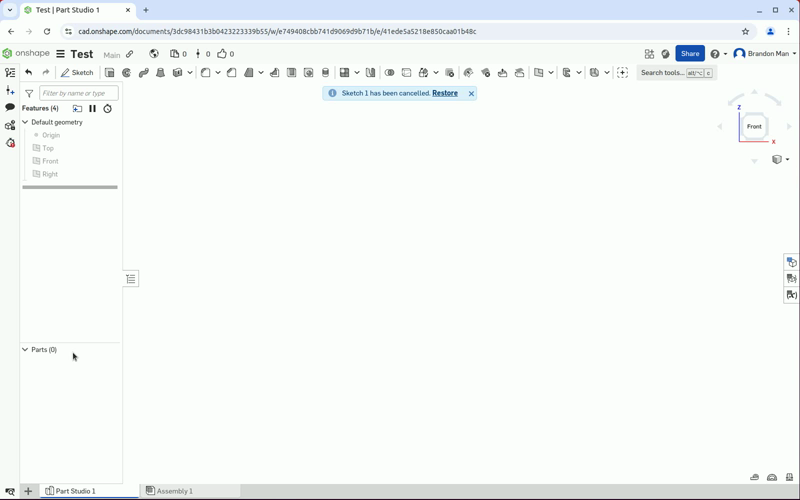
key(space)
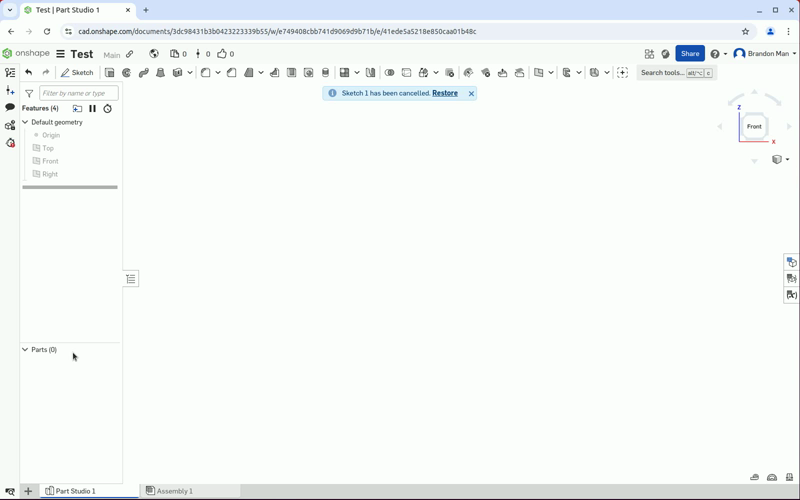
key_down(shift)
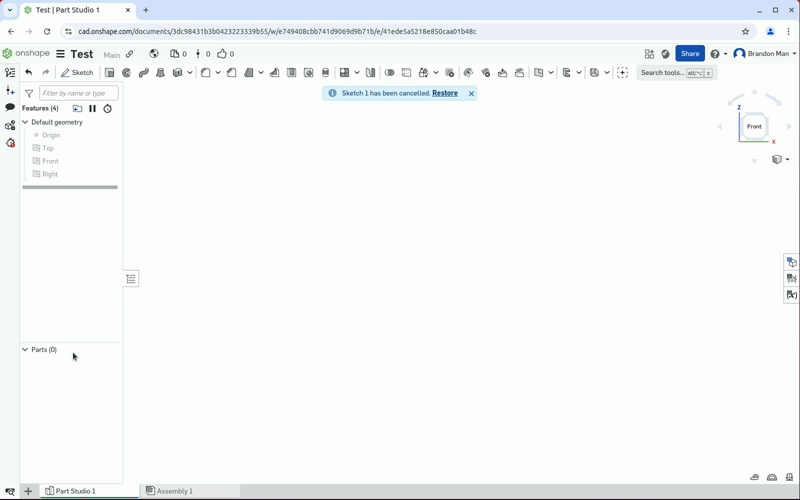
key(left)
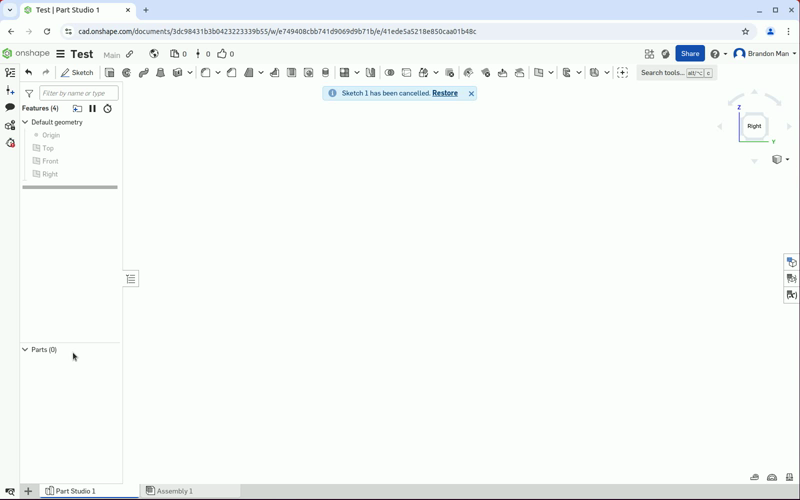
key_up(shift)
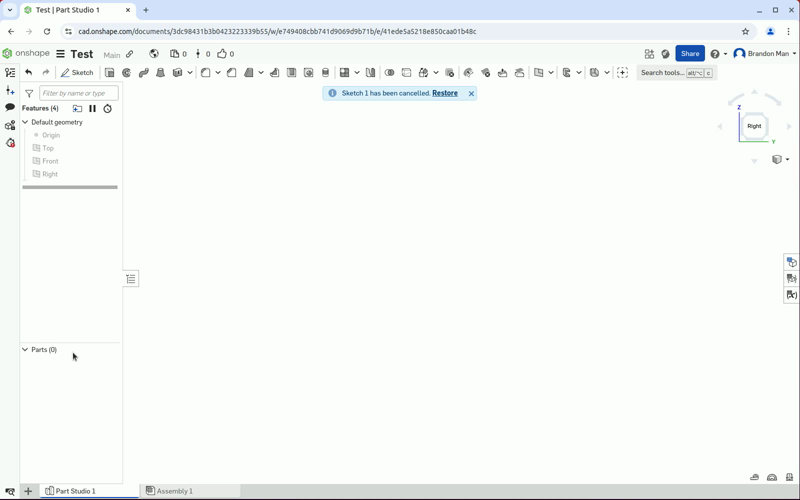
mouse_move(73, 352)
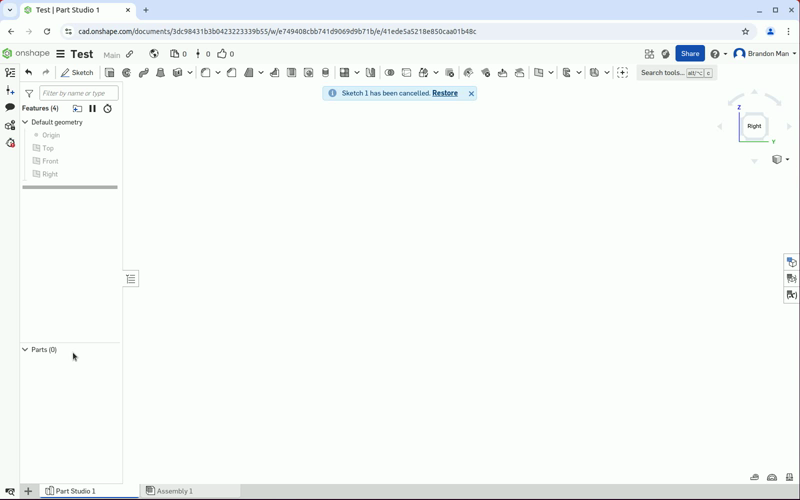
key(shift+y)
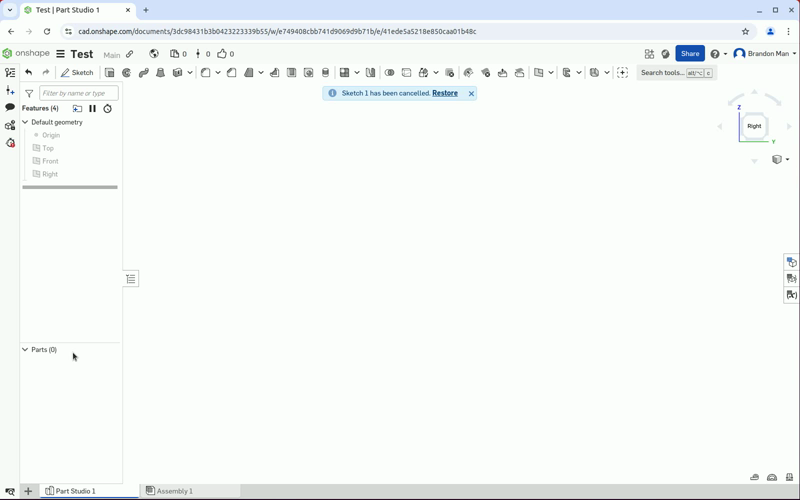
key(shift+s)
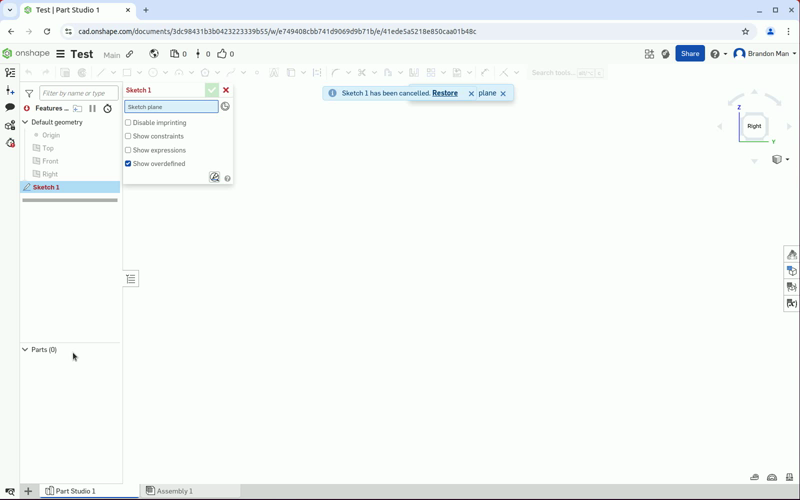
mouse_move(73, 176)
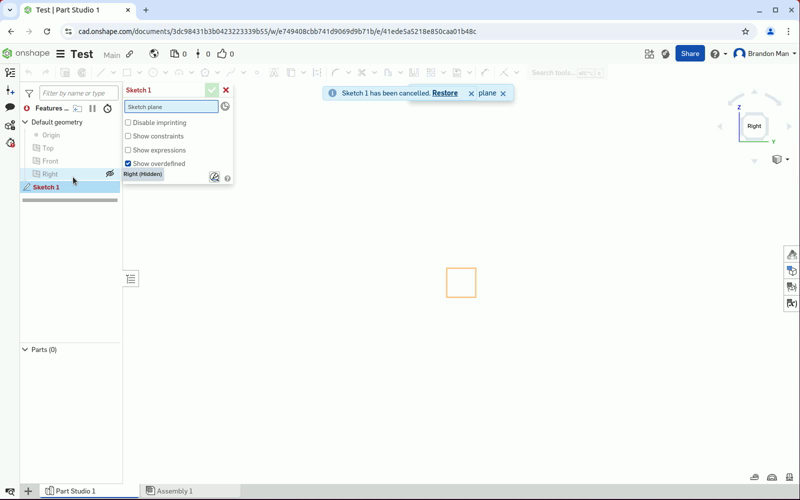
click(73, 176)
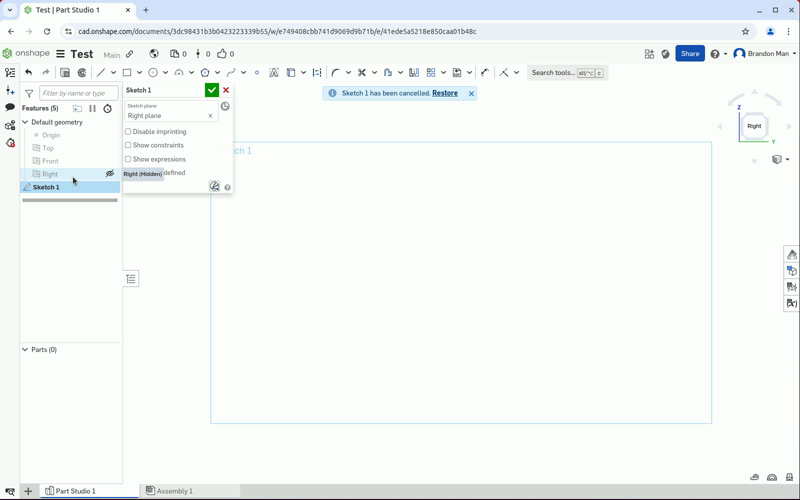
mouse_move(73, 352)
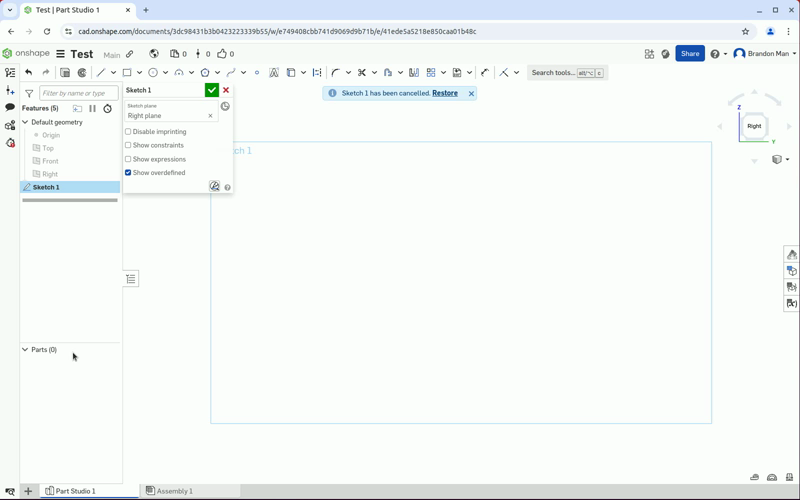
key(y)
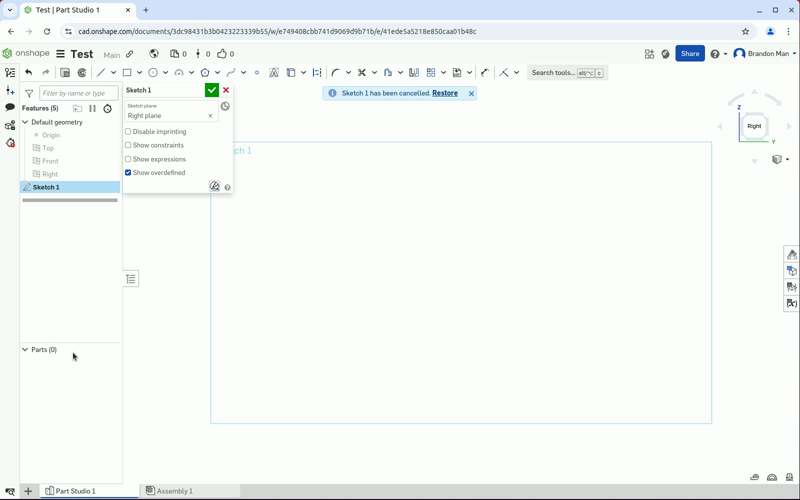
key(l)
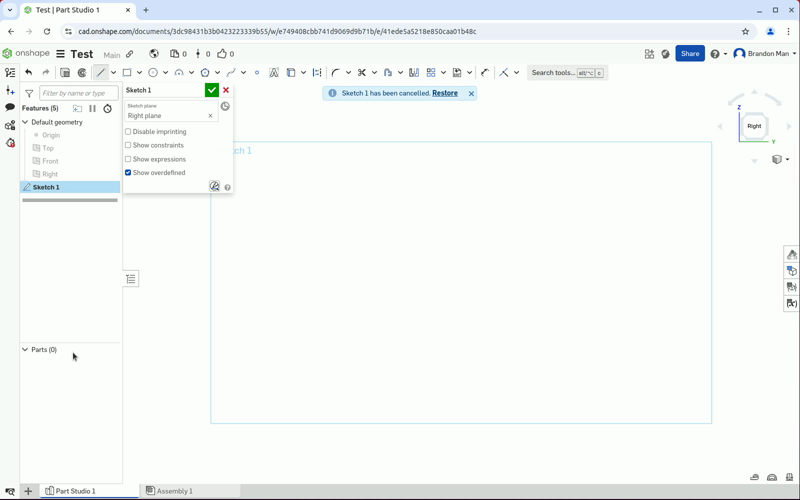
key_down(shift)
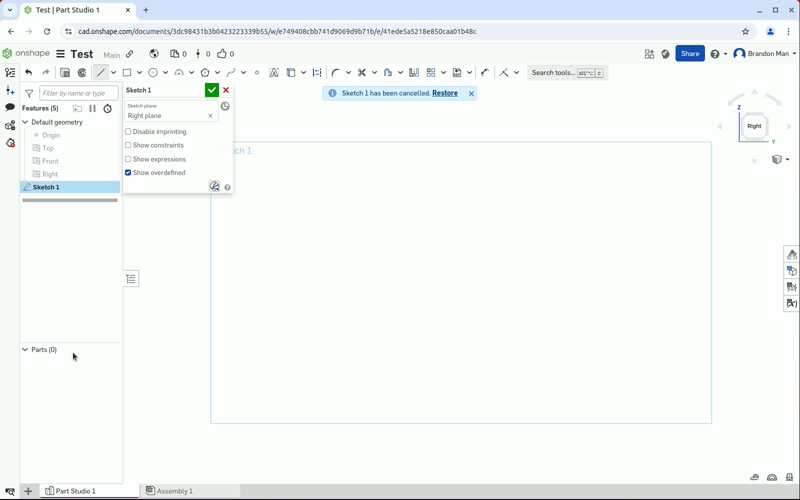
mouse_move(371, 249)
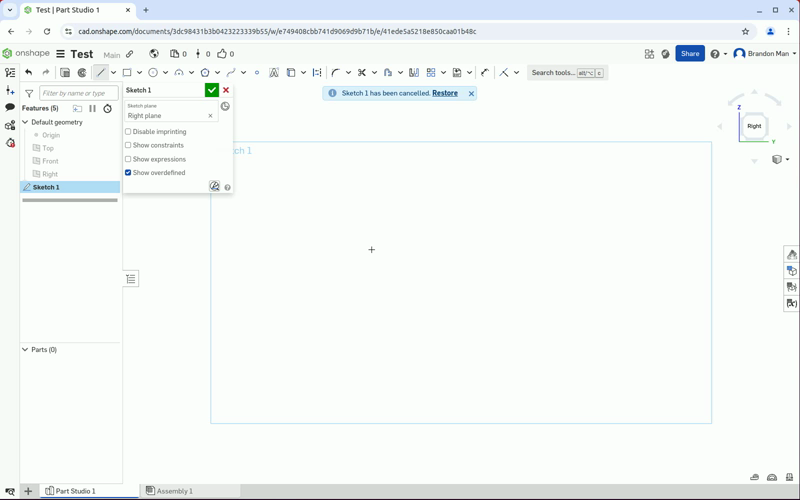
click(371, 249)
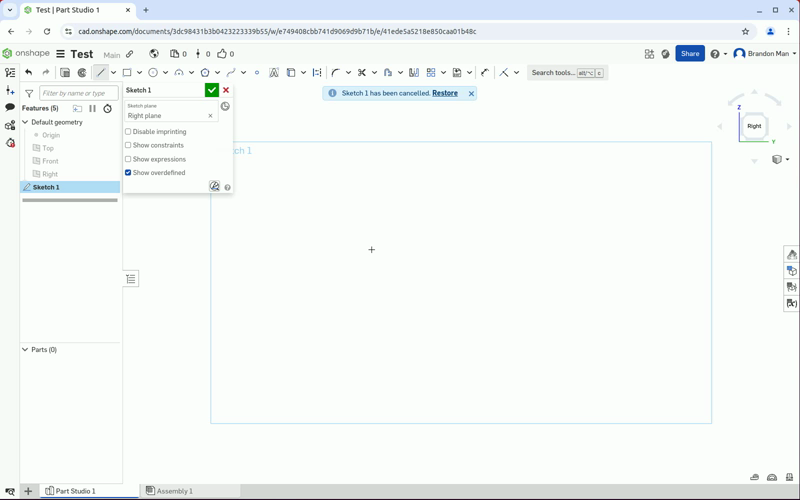
key_up(shift)
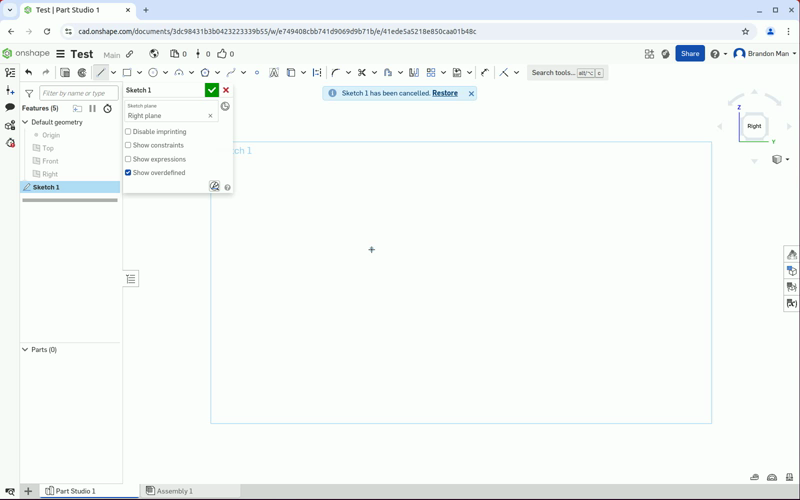
key_down(shift)
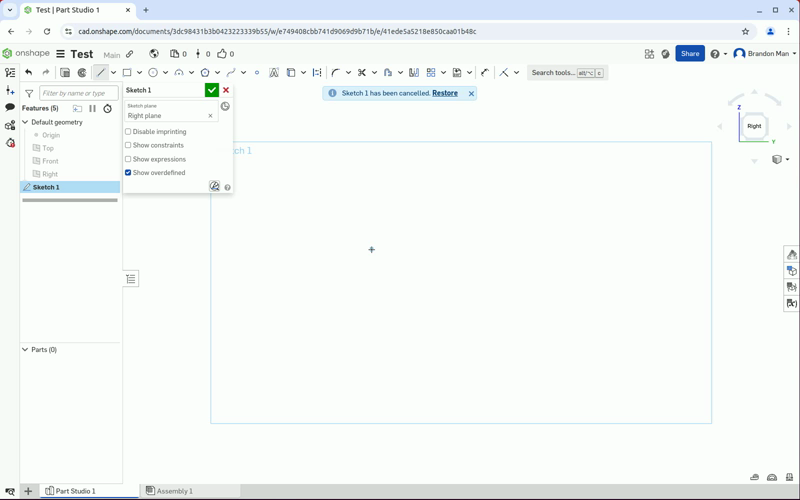
mouse_move(460, 295)
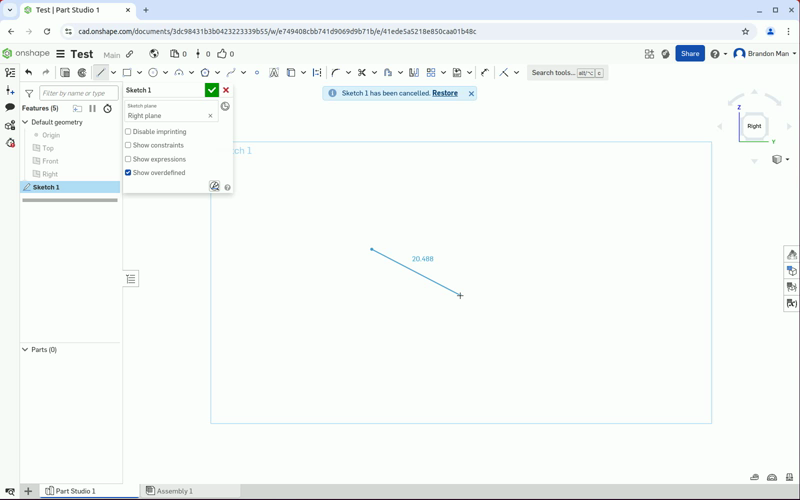
click(460, 295)
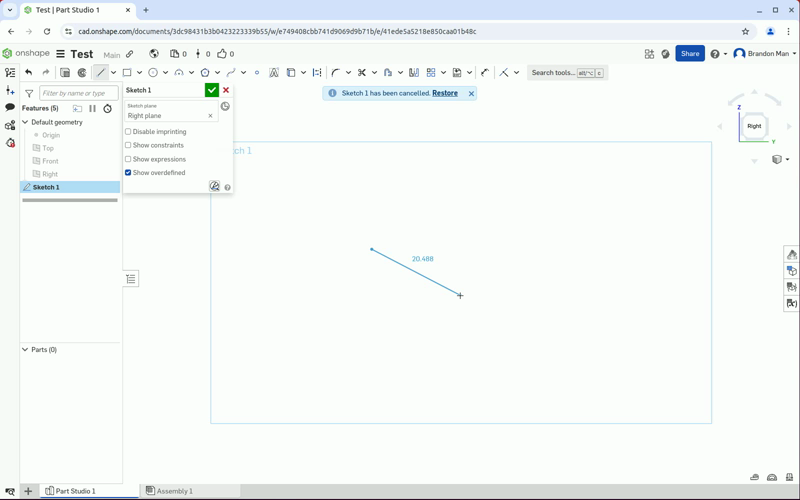
key_up(shift)
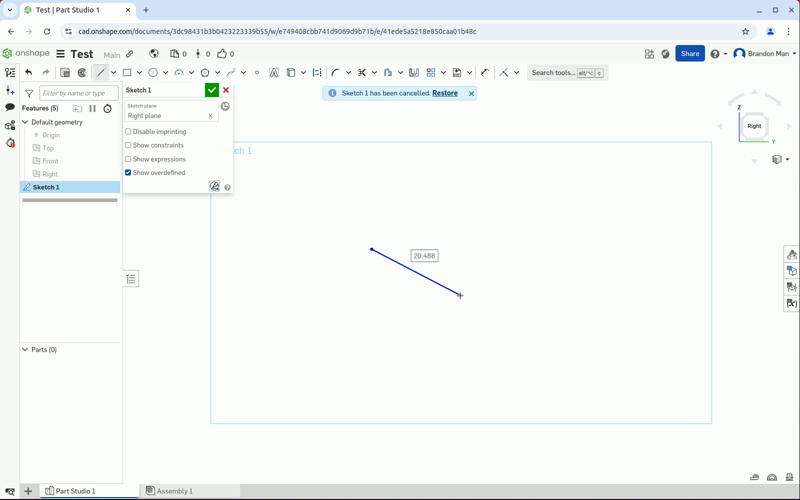
key_down(shift)
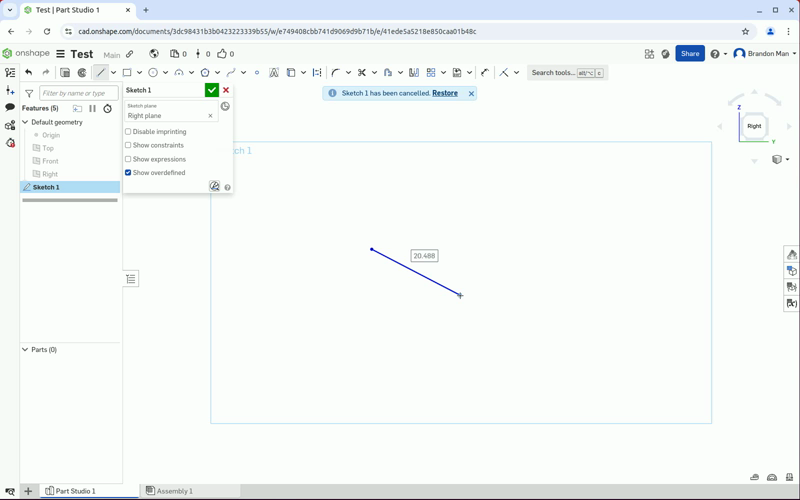
mouse_move(490, 295)
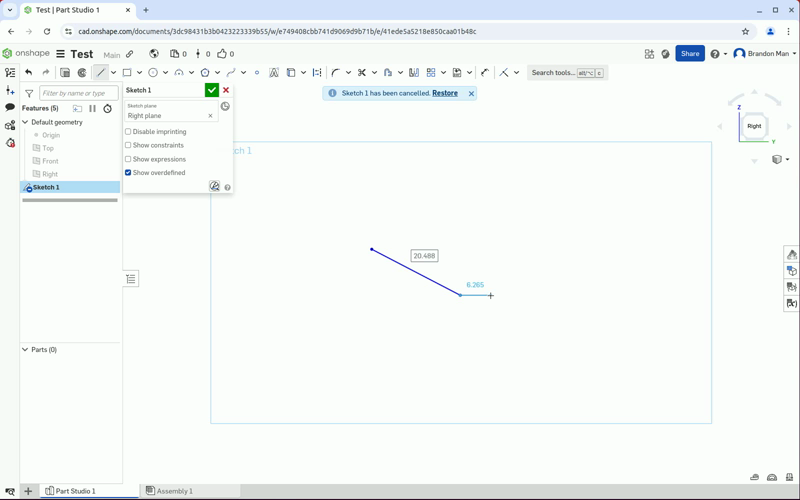
mouse_move(468, 339)
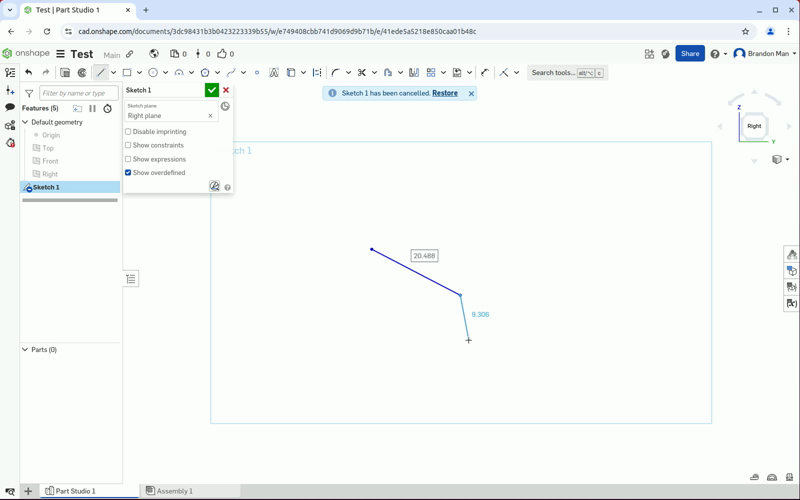
click(468, 339)
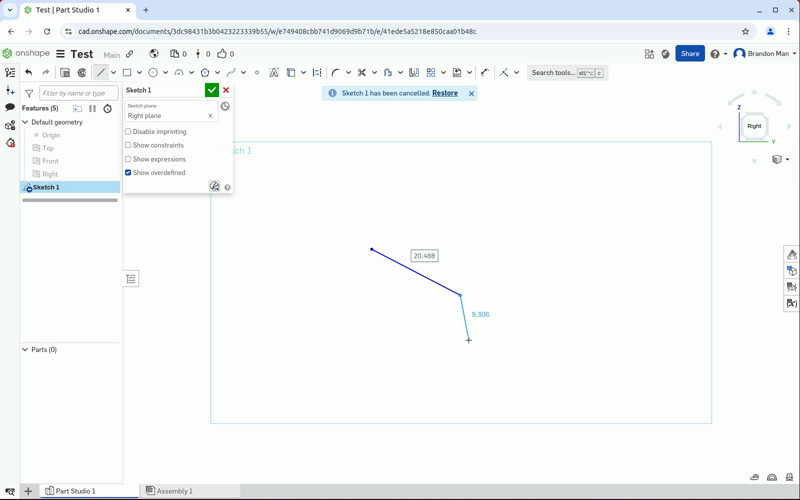
key_up(shift)
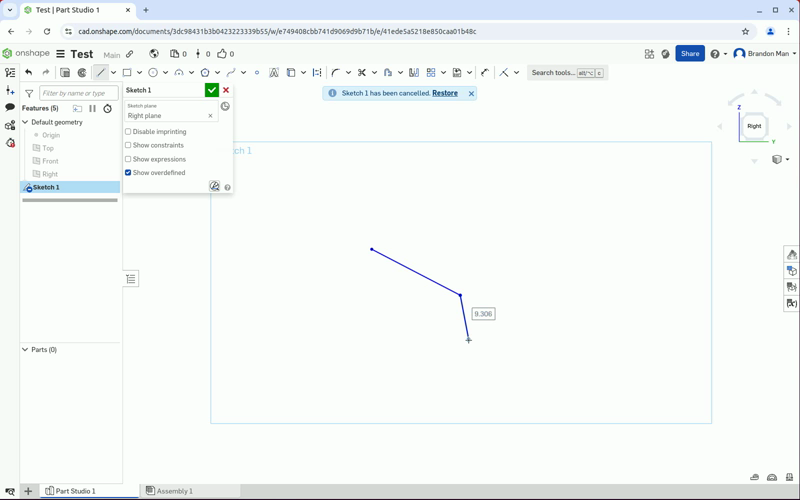
key_down(shift)
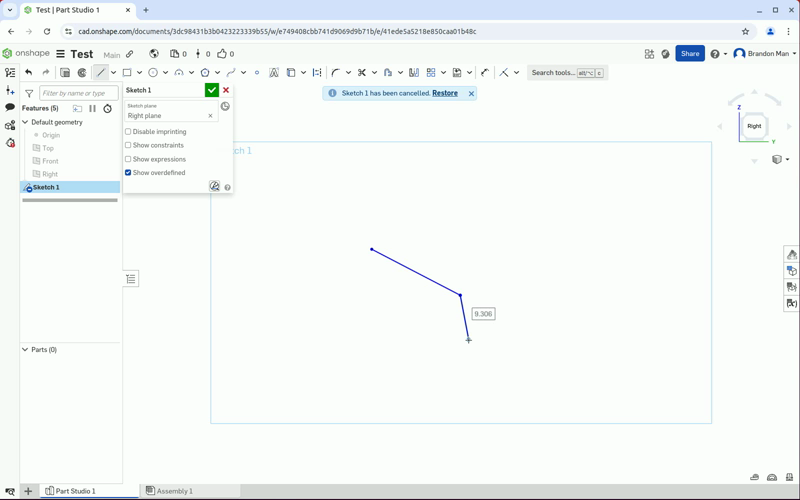
mouse_move(498, 339)
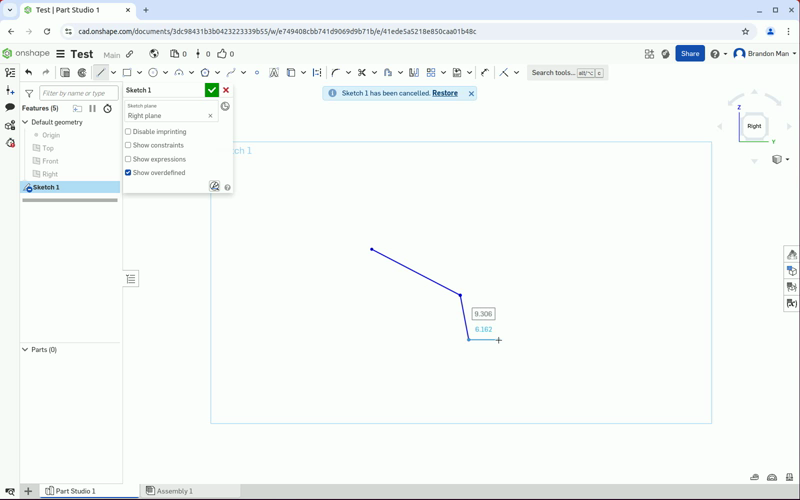
mouse_move(492, 306)
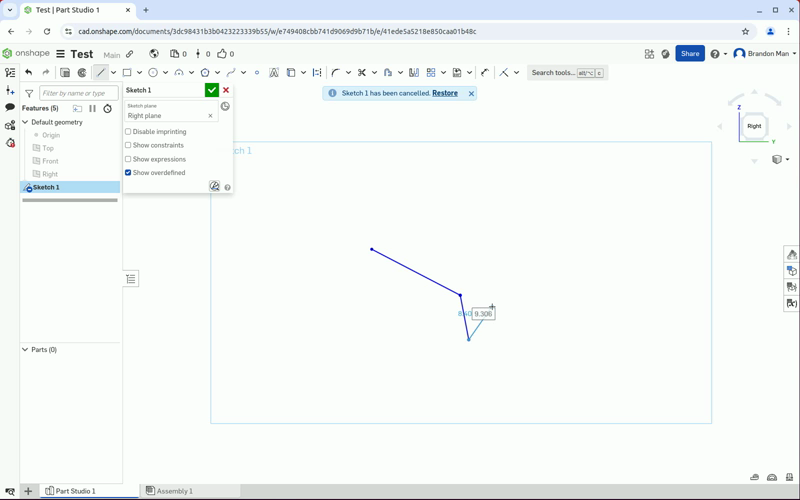
click(492, 306)
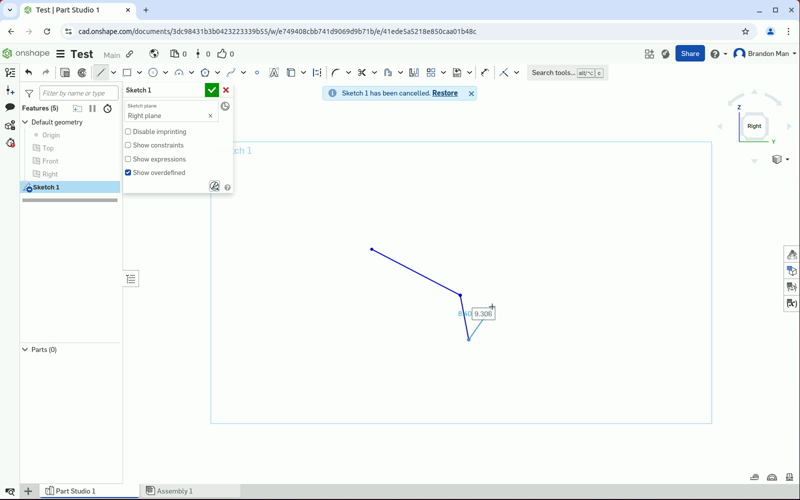
key_up(shift)
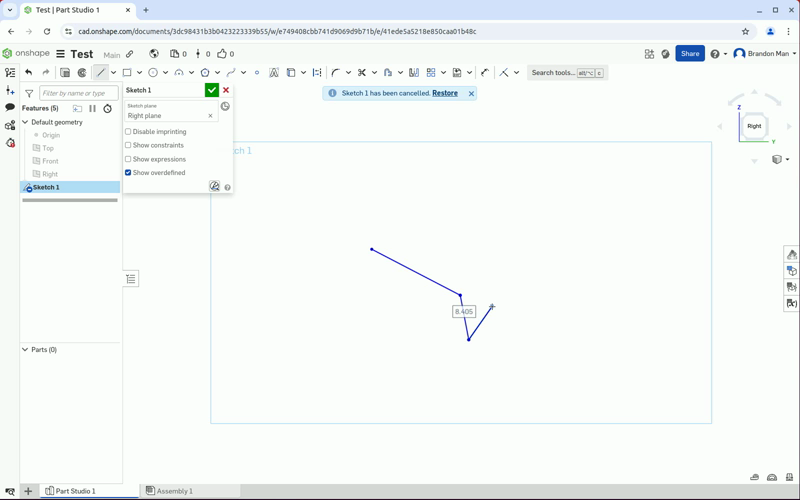
key_down(shift)
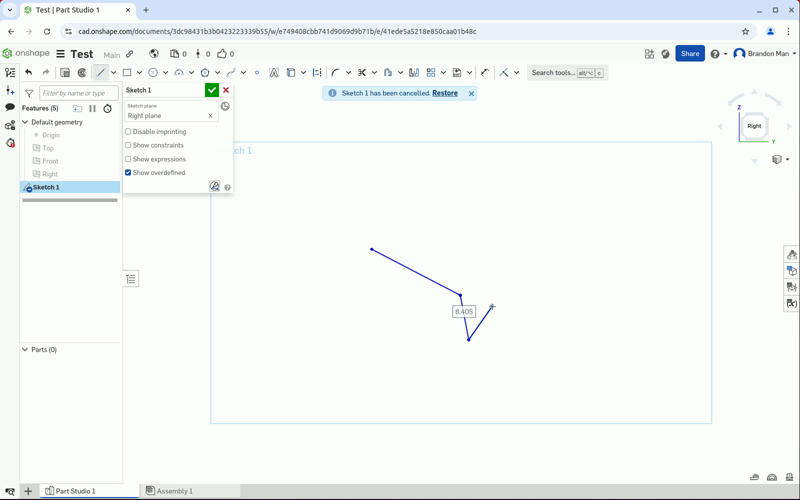
mouse_move(572, 356)
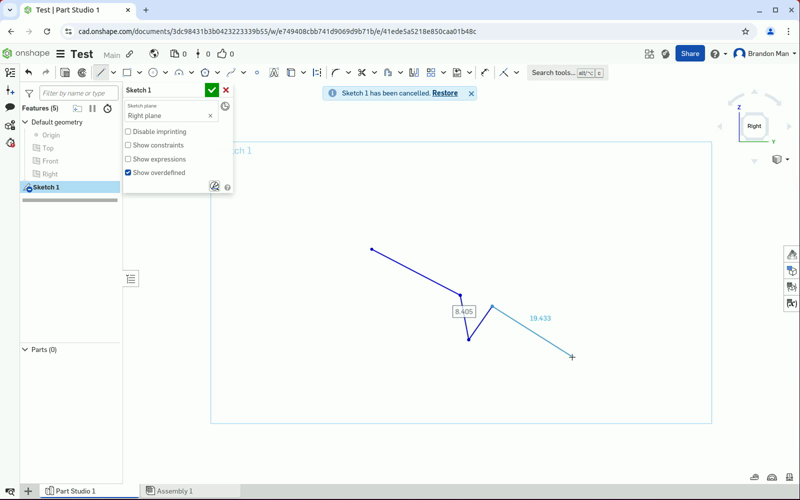
click(572, 356)
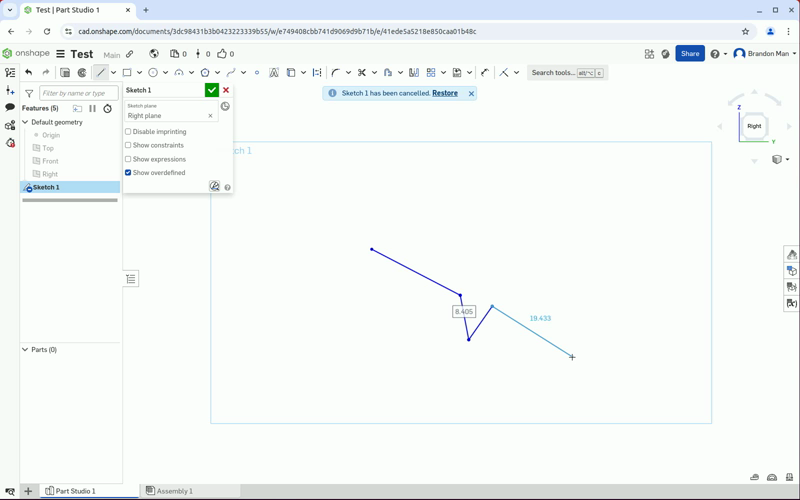
key_up(shift)
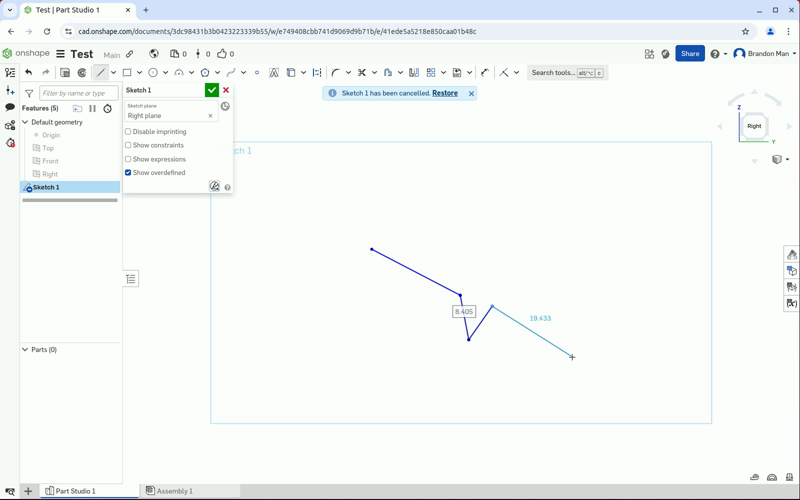
key_down(shift)
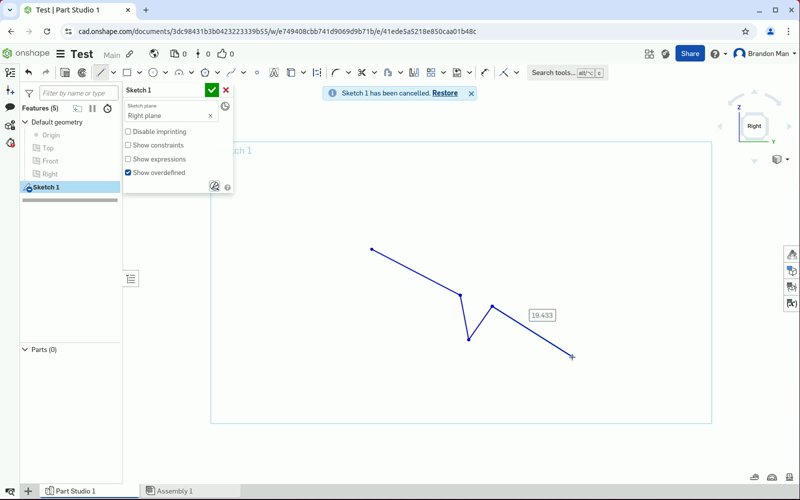
mouse_move(515, 295)
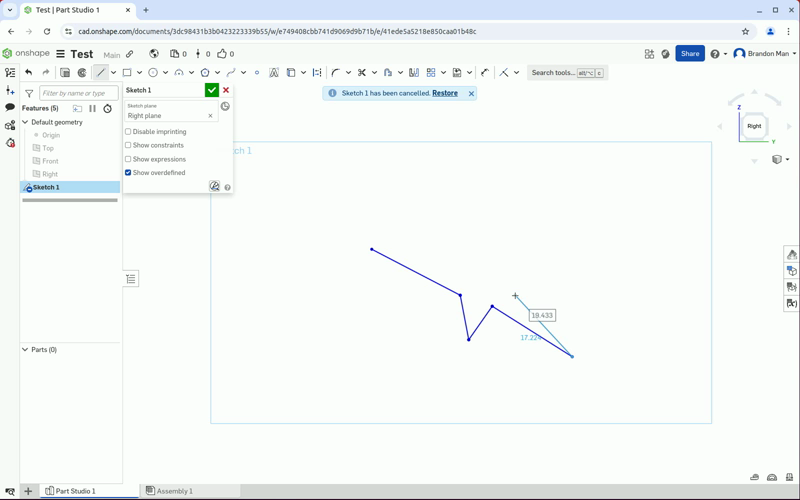
click(515, 295)
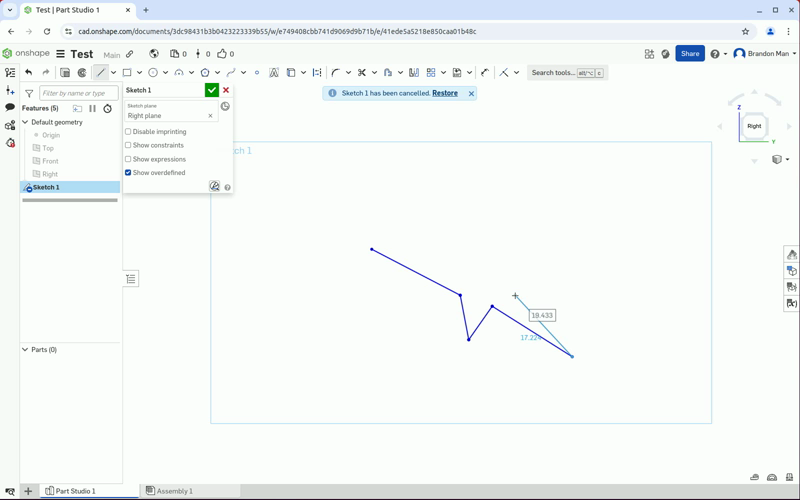
key_up(shift)
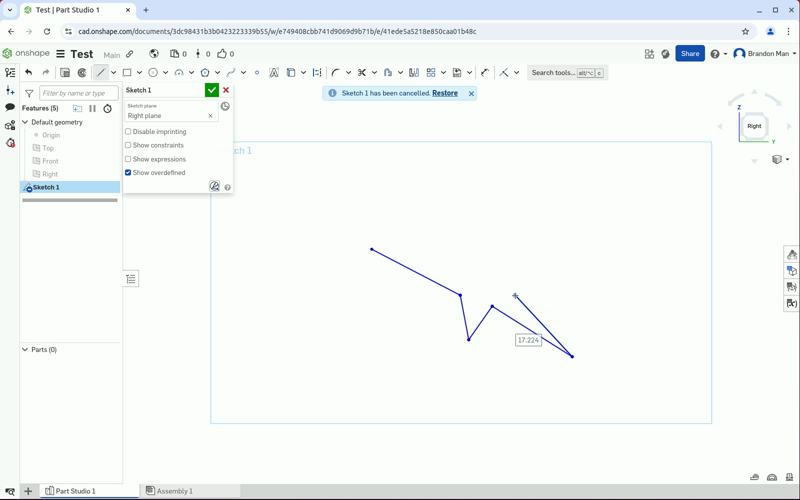
key_down(shift)
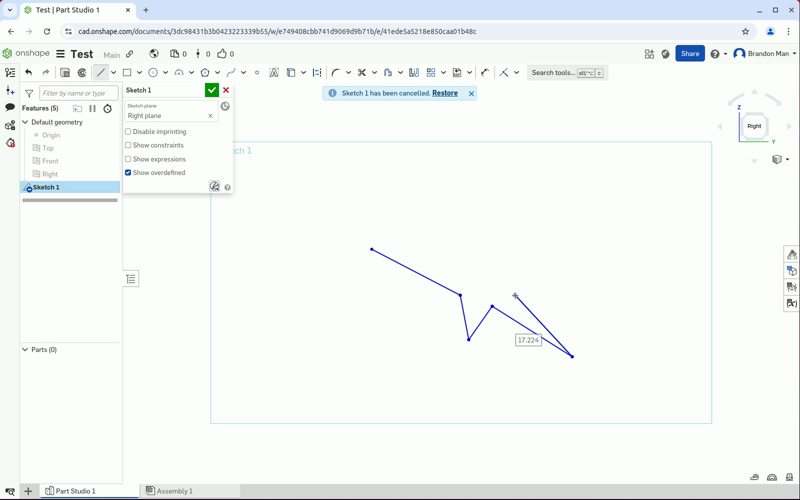
mouse_move(545, 295)
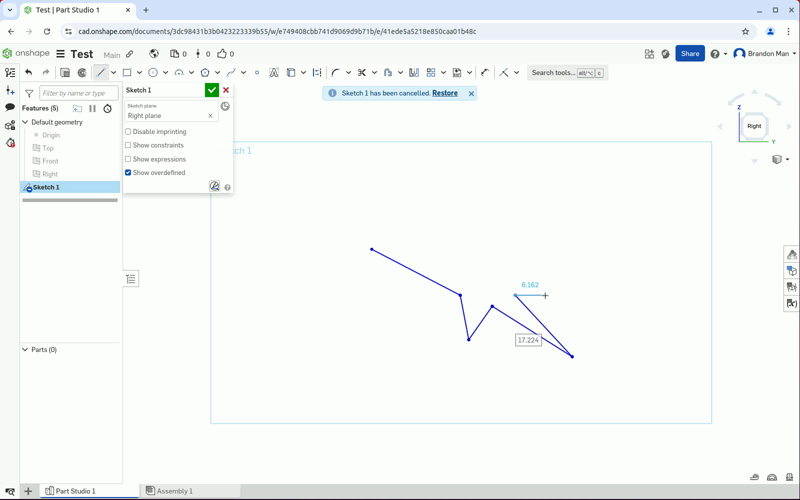
mouse_move(546, 263)
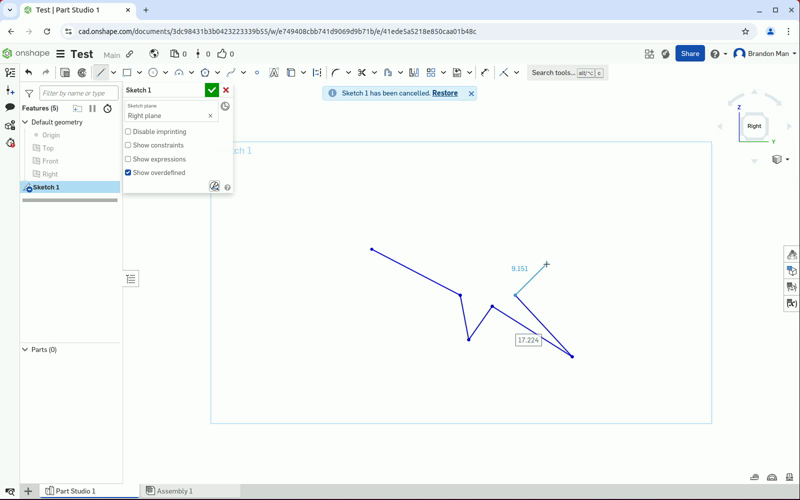
click(546, 263)
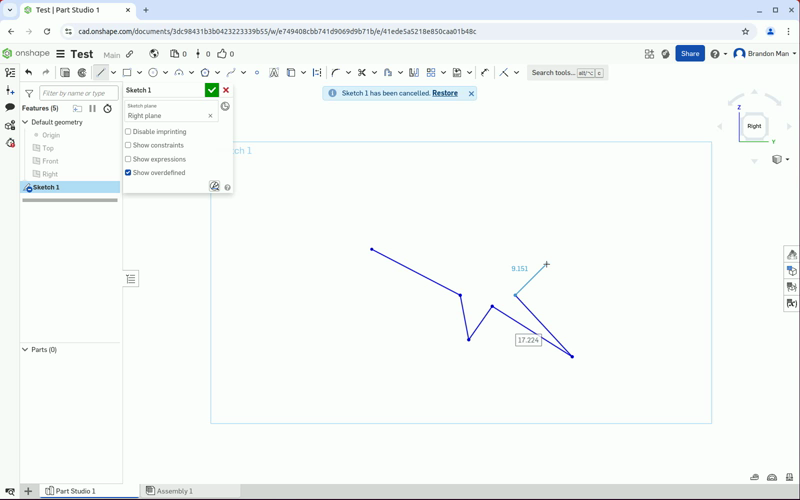
key_up(shift)
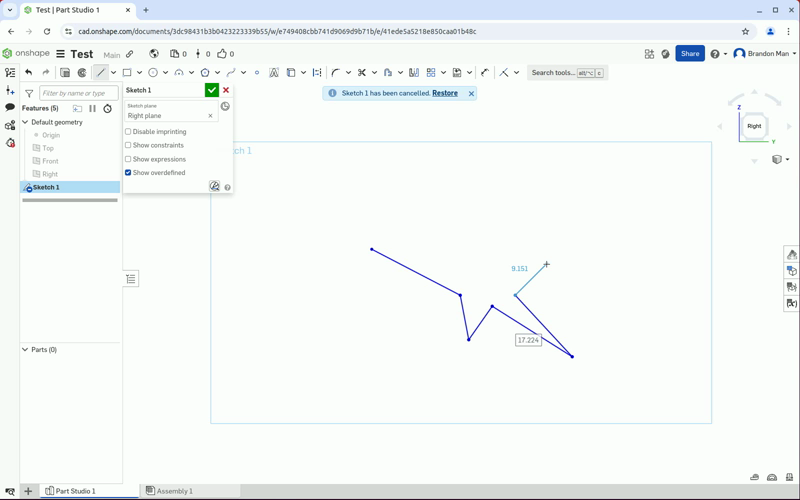
key_down(shift)
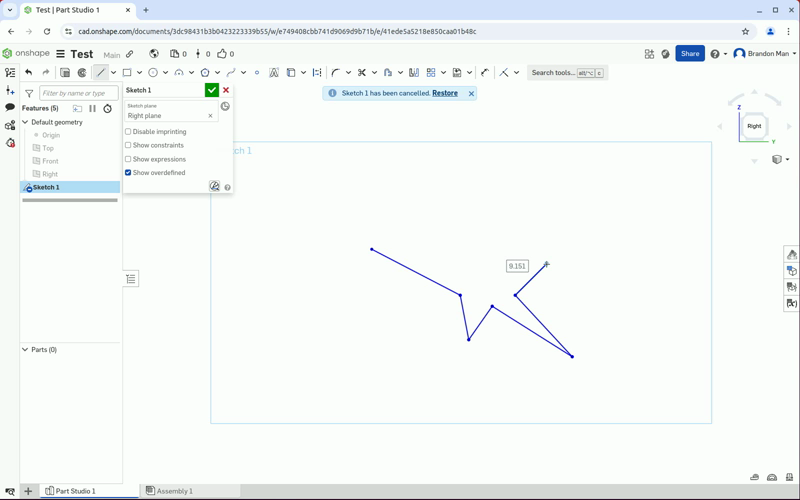
mouse_move(483, 259)
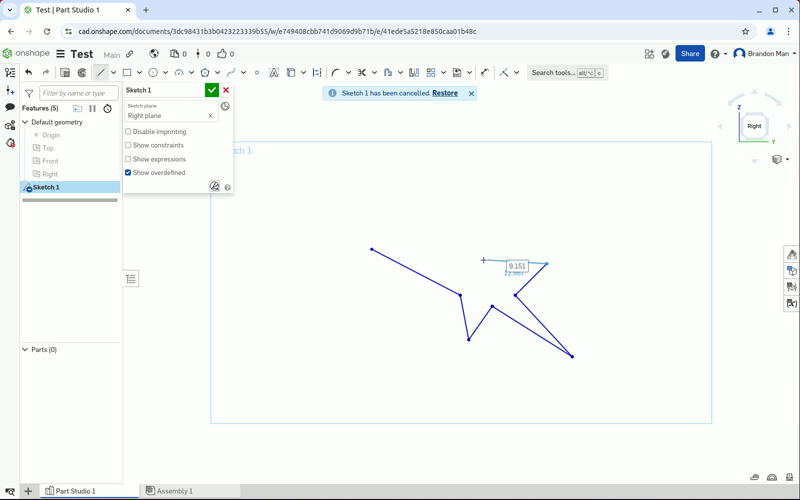
click(483, 259)
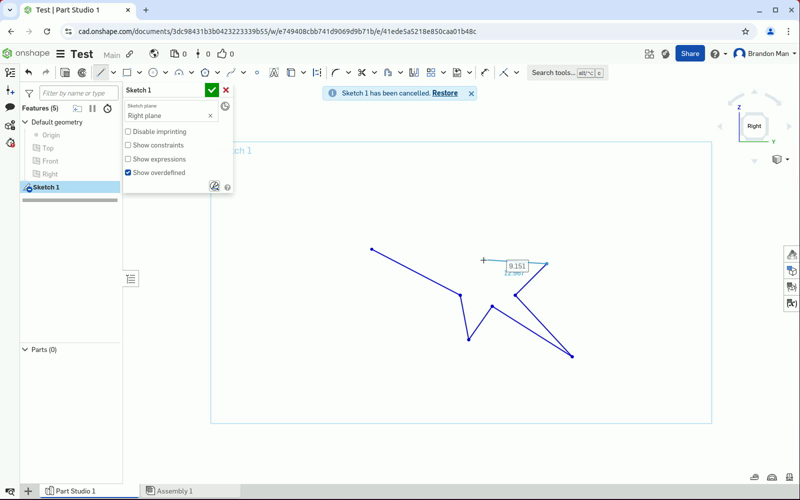
key_up(shift)
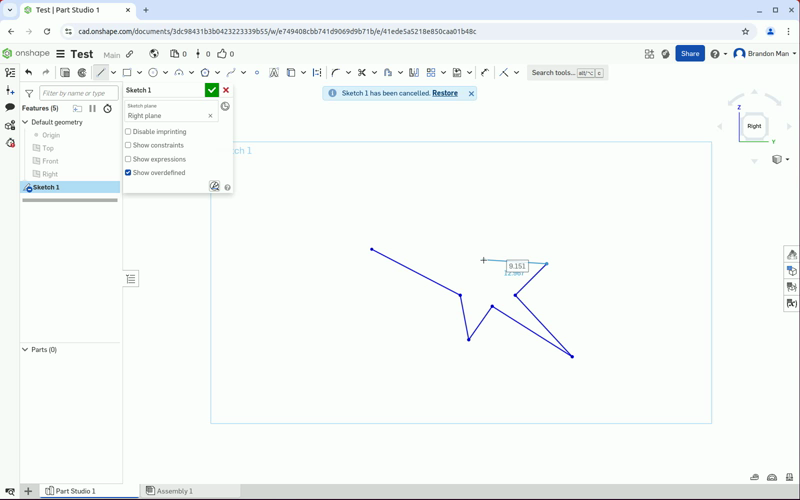
key_down(shift)
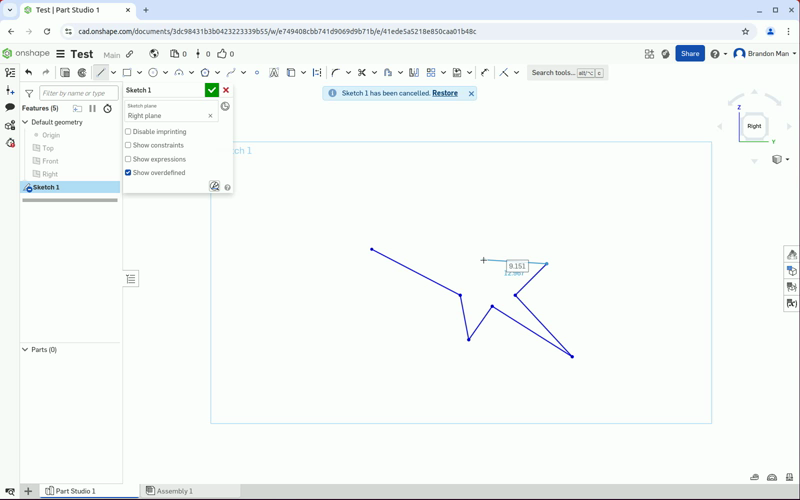
mouse_move(451, 200)
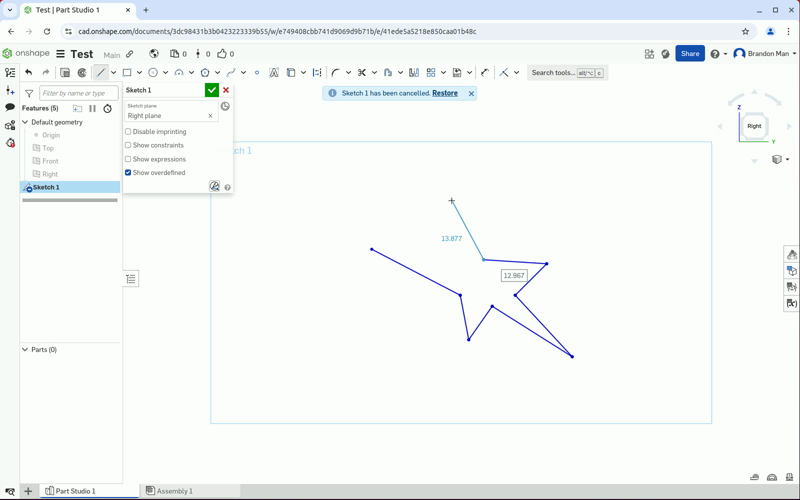
click(451, 200)
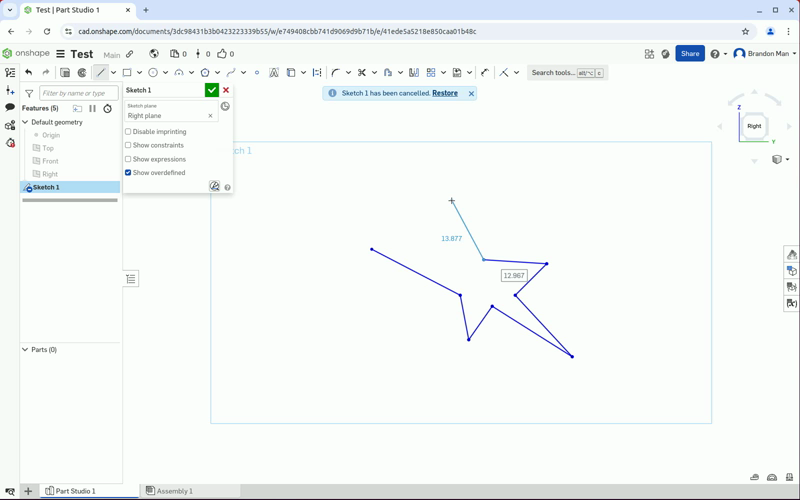
key_up(shift)
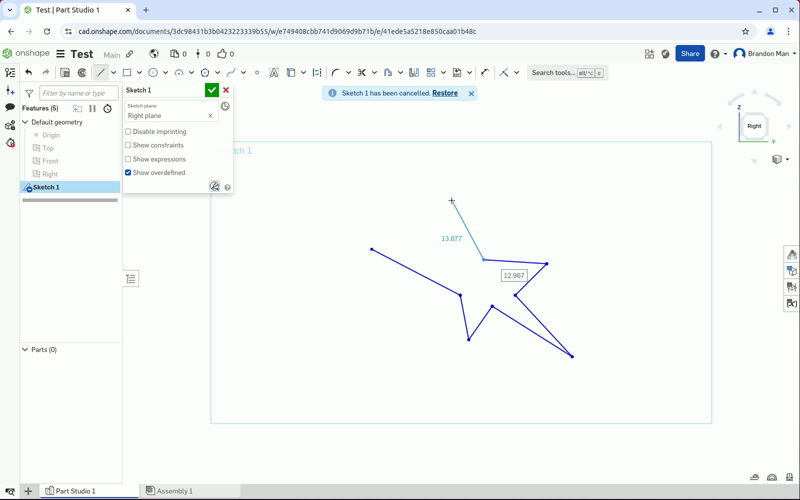
key_down(shift)
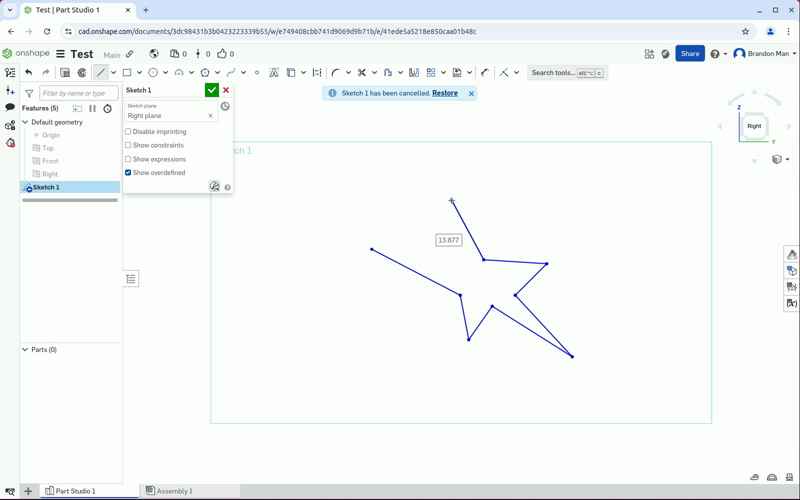
mouse_move(481, 200)
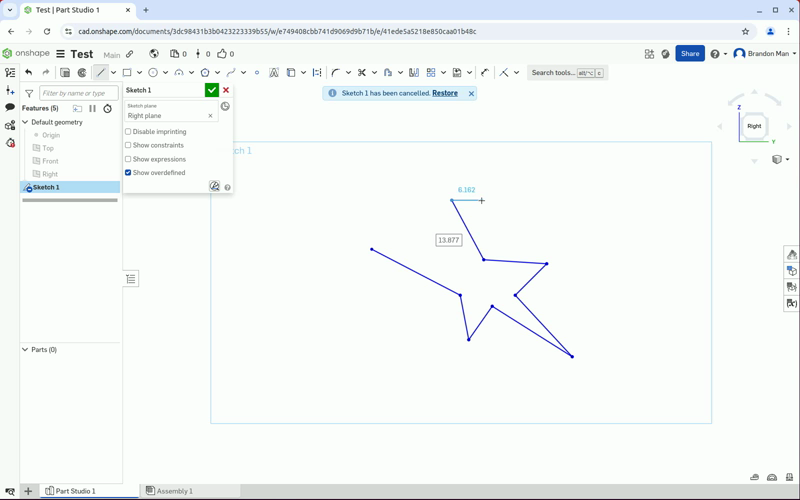
mouse_move(447, 257)
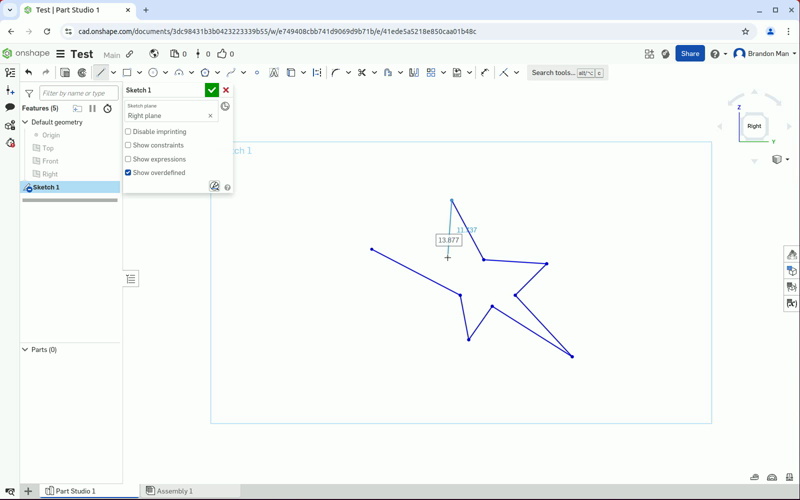
click(447, 257)
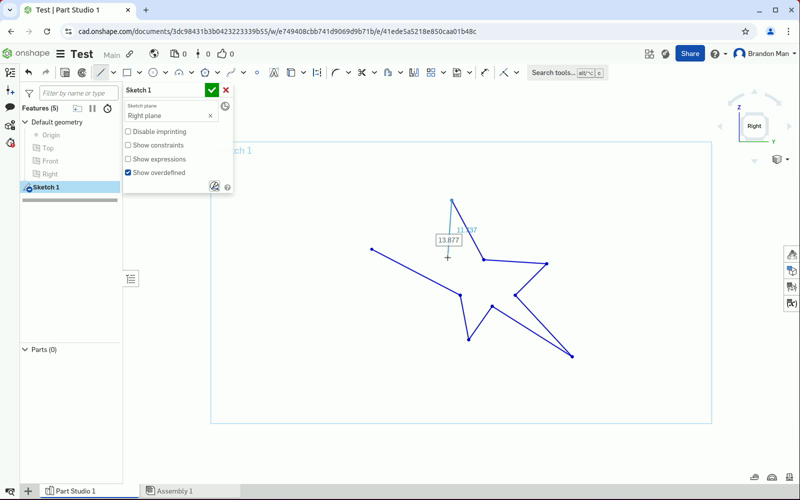
key_up(shift)
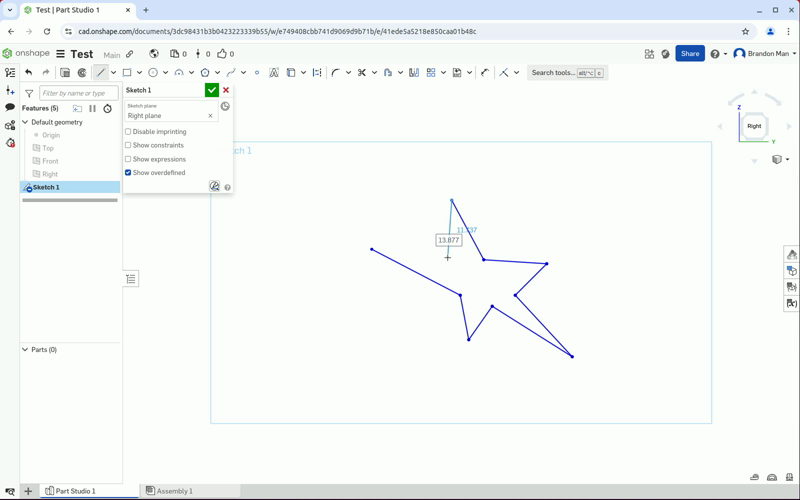
key_down(shift)
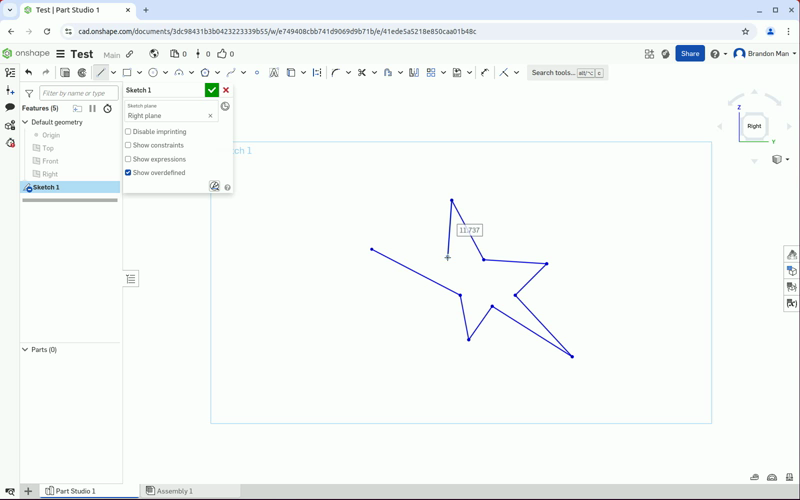
mouse_move(371, 249)
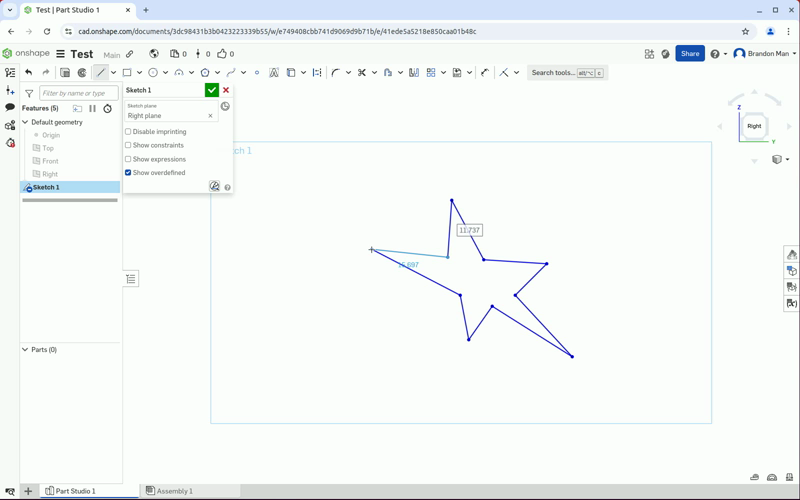
key_up(shift)
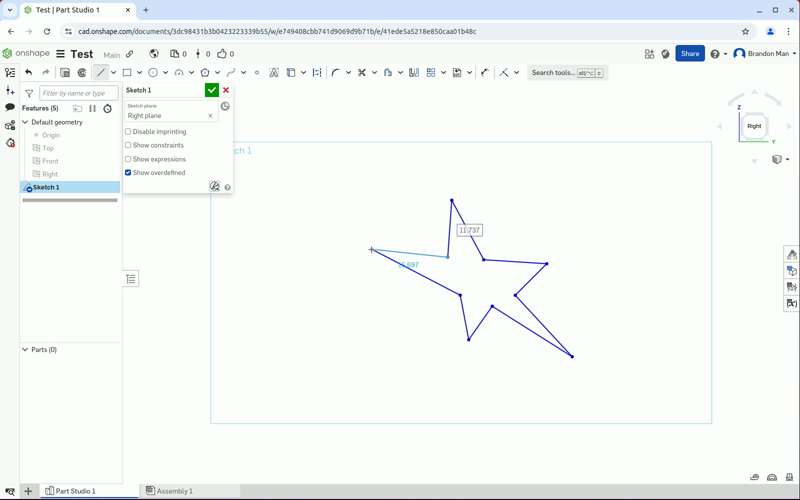
click(371, 249)
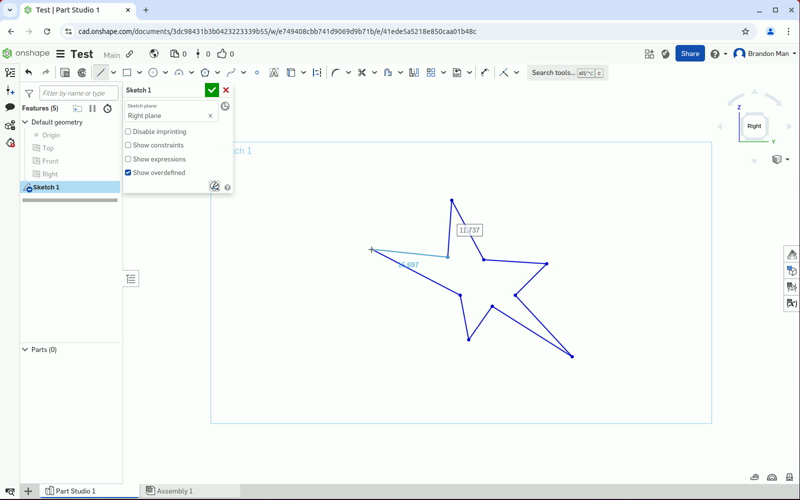
key(esc)
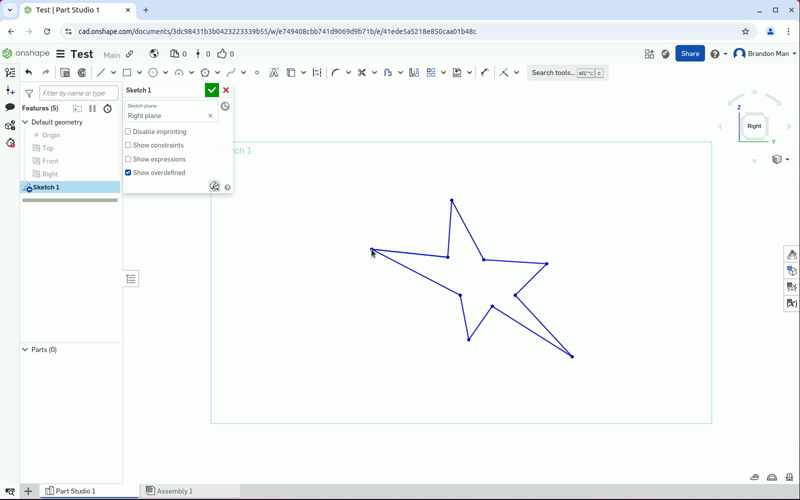
mouse_move(483, 306)
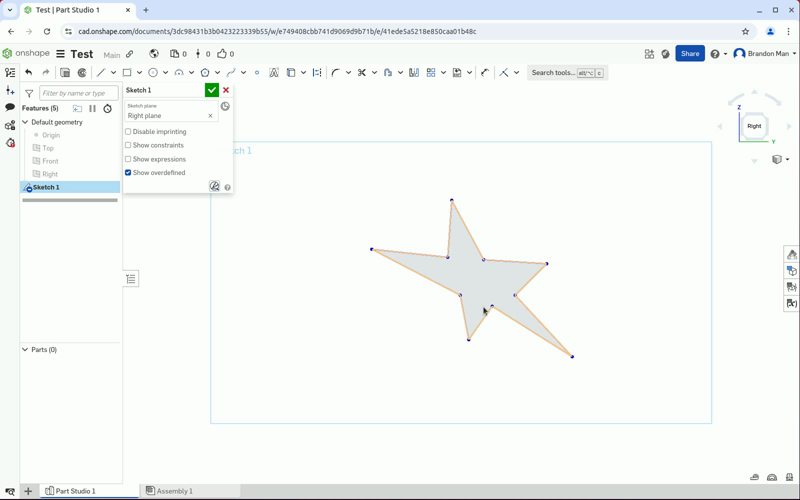
click(483, 306)
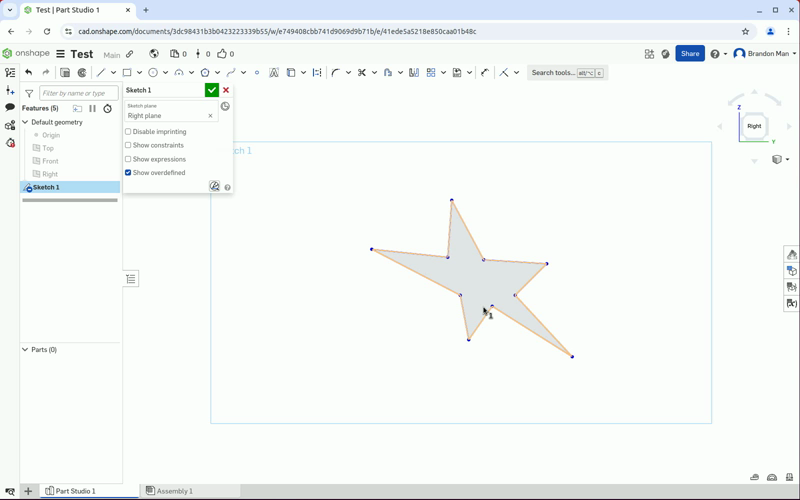
mouse_move(73, 352)
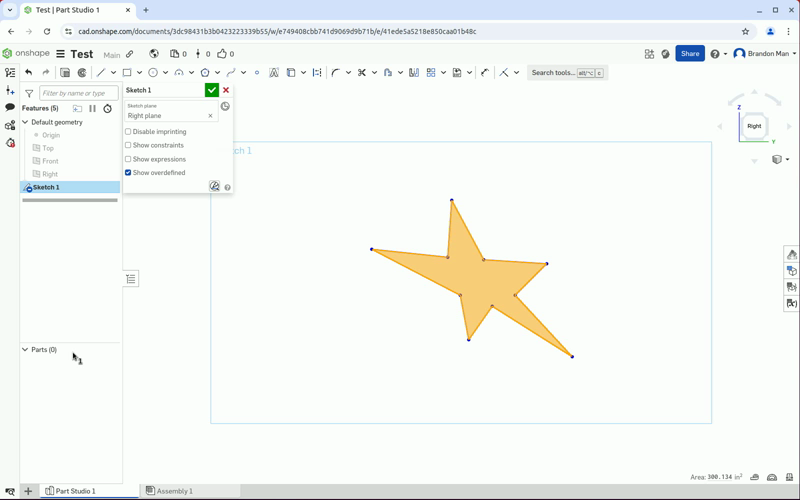
key(shift+y)
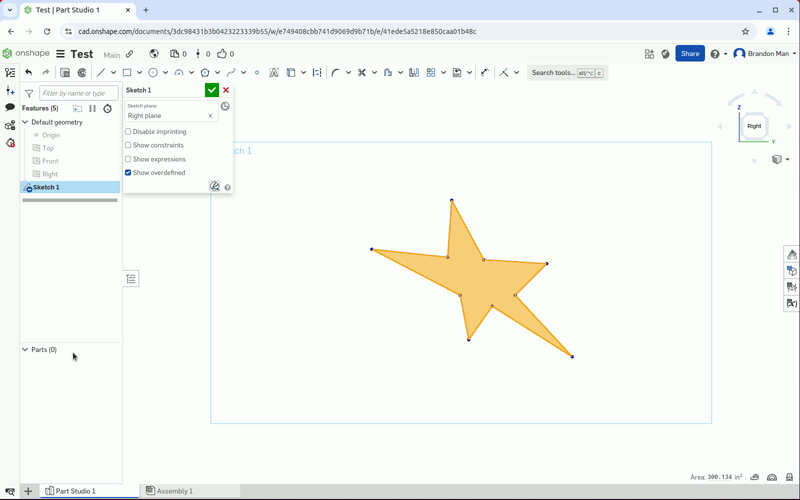
key(shift+e)
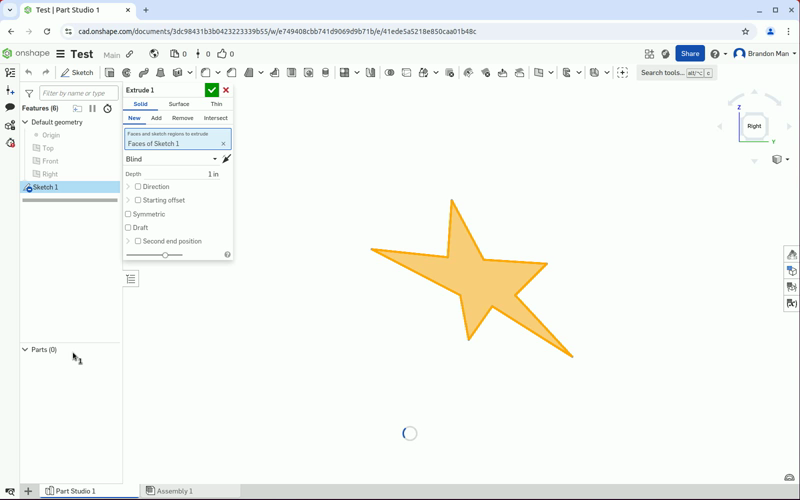
mouse_move(143, 106)
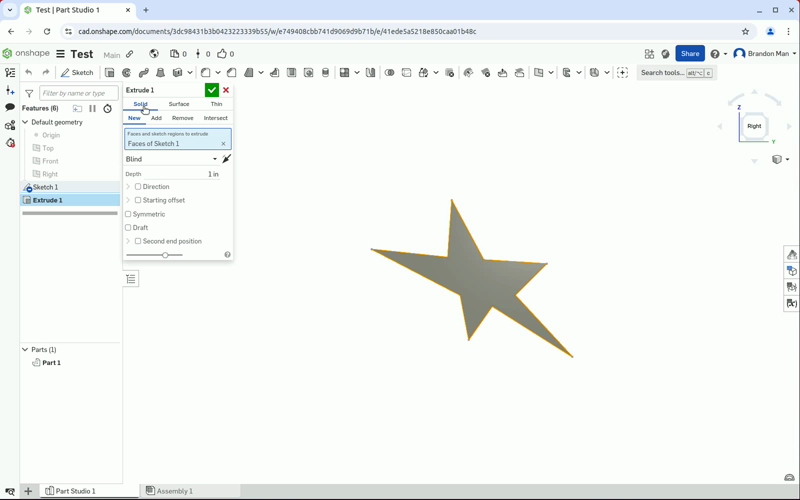
click(143, 106)
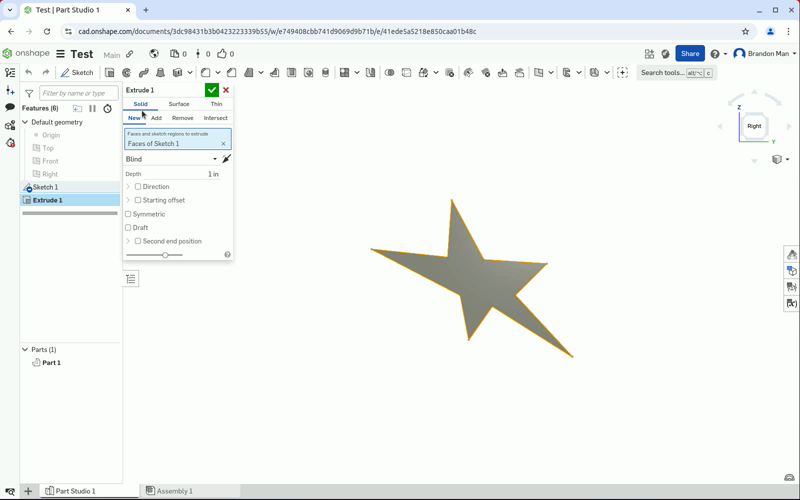
mouse_move(137, 120)
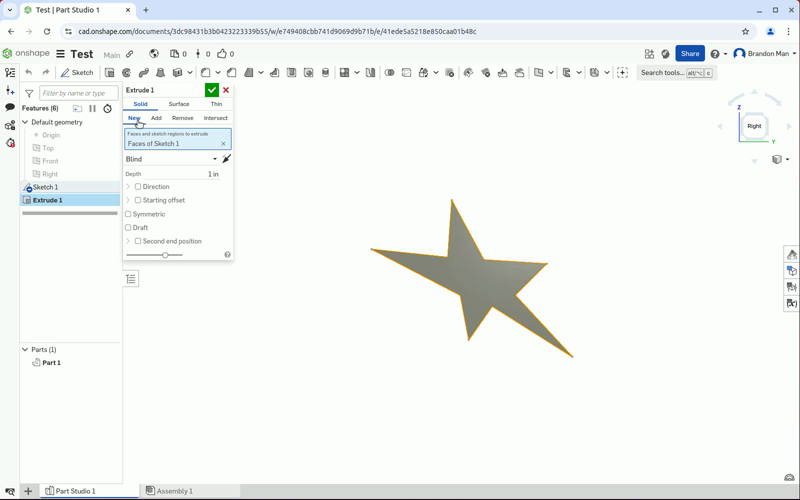
click(137, 120)
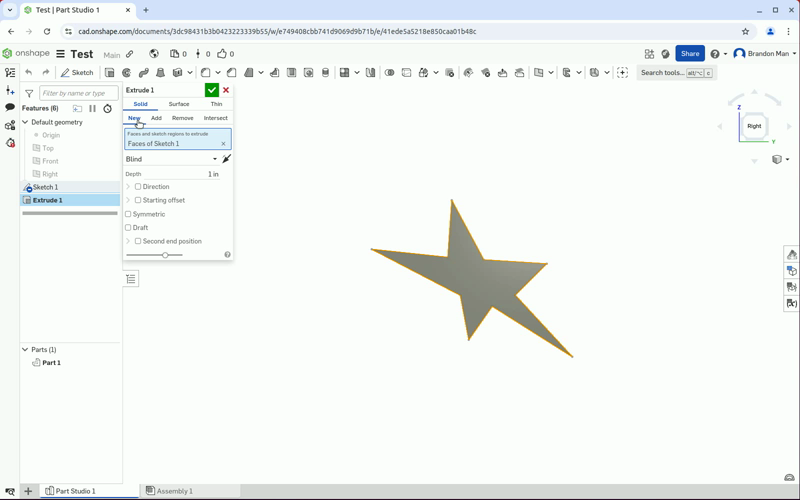
key(tab, 4)
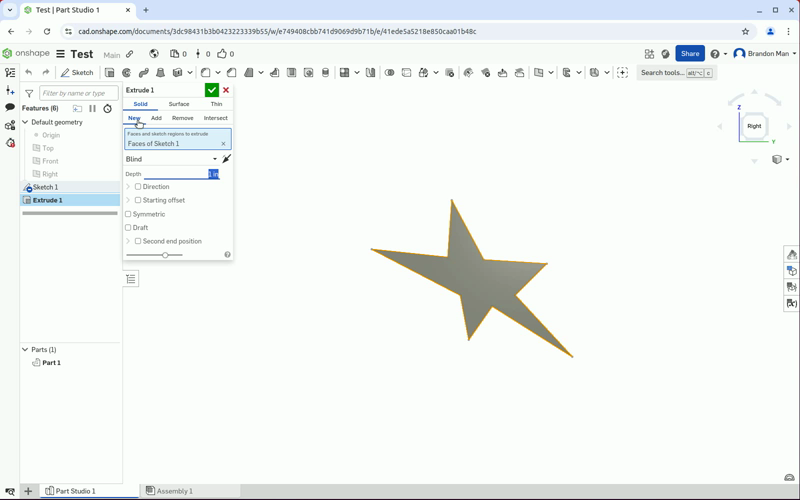
text(-6.74)
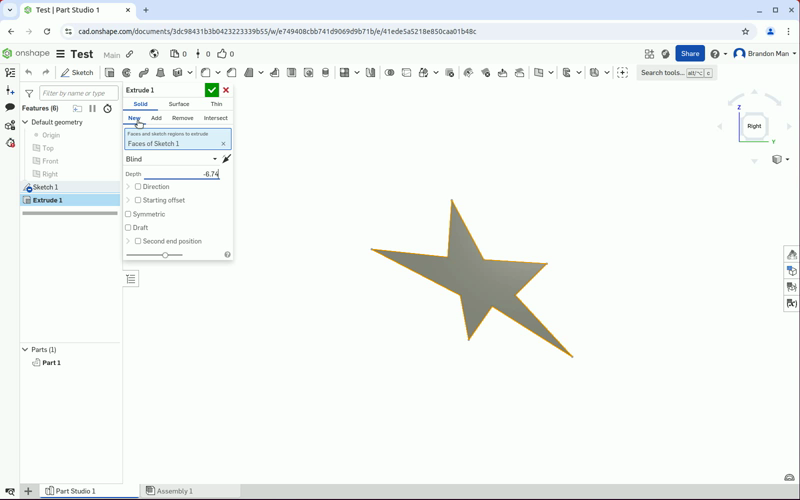
key(enter)
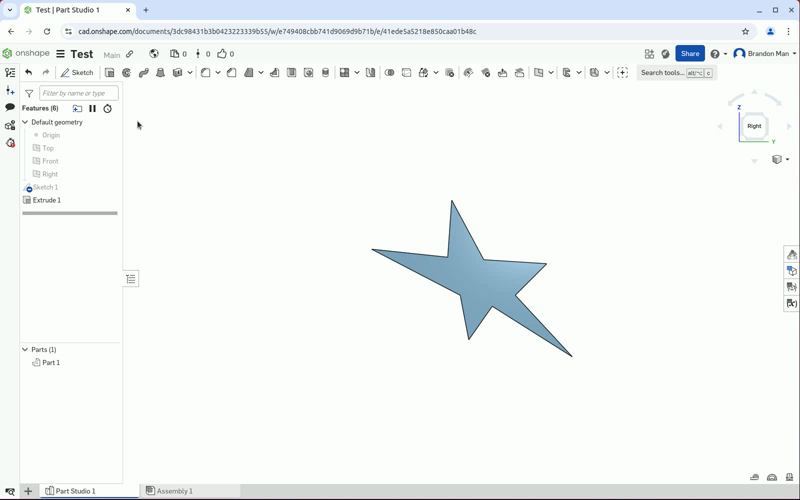
key(shift+h)
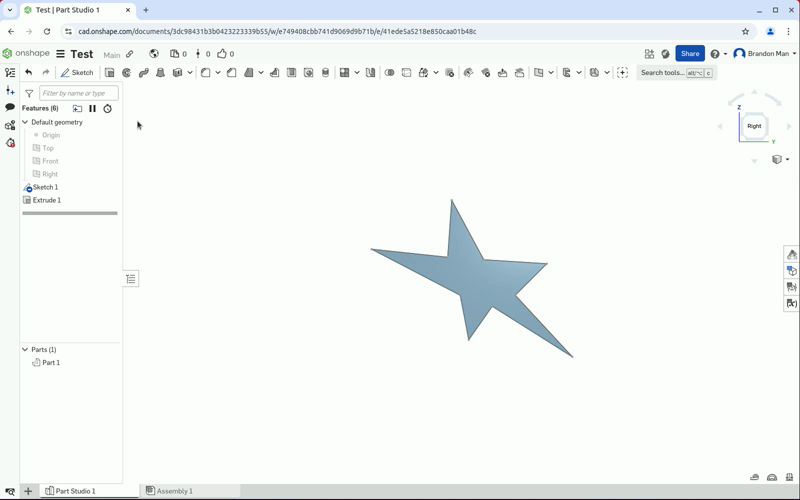
key(shift+h)
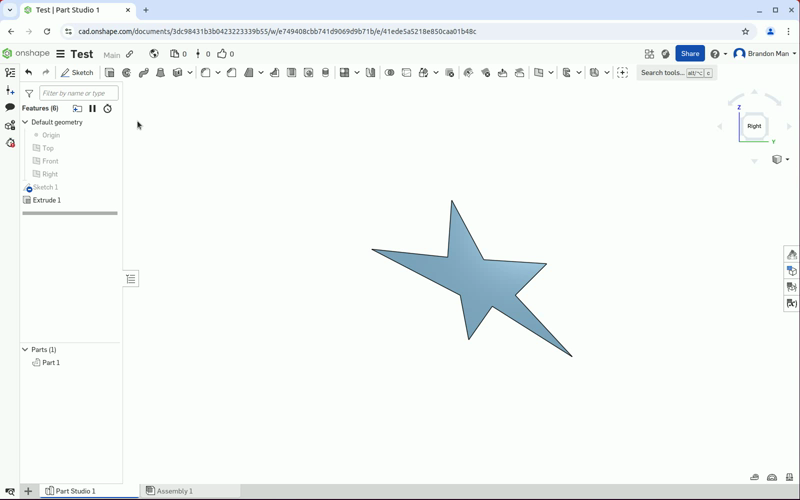
mouse_move(73, 189)
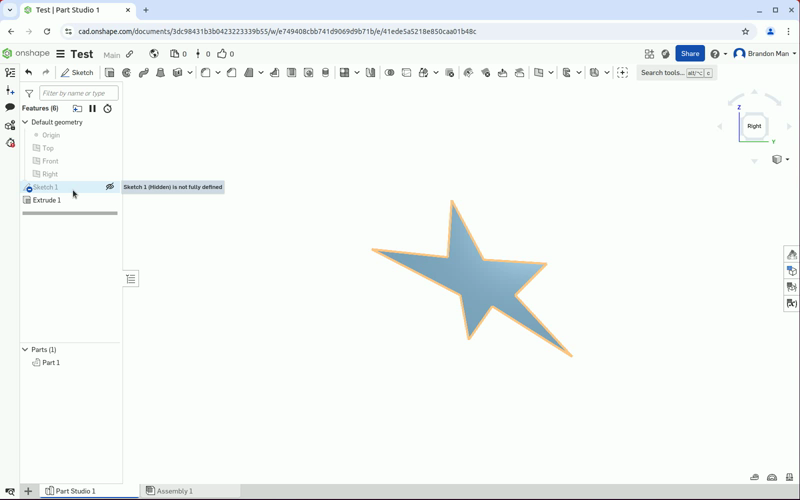
click(73, 189)
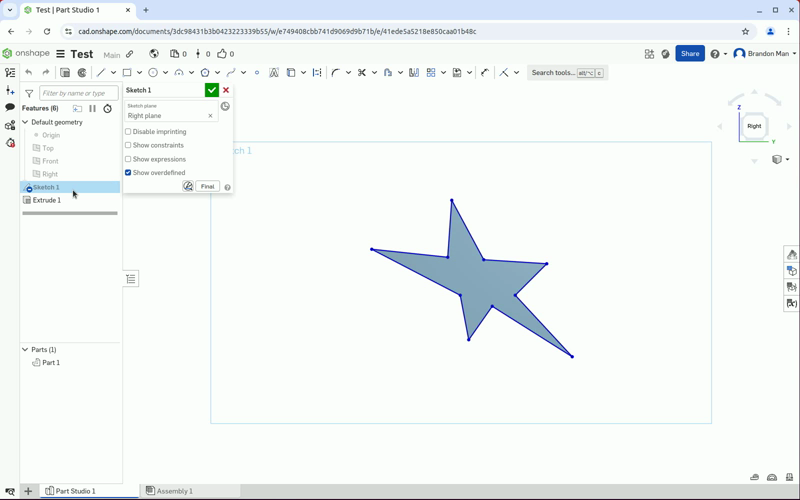
mouse_move(229, 92)
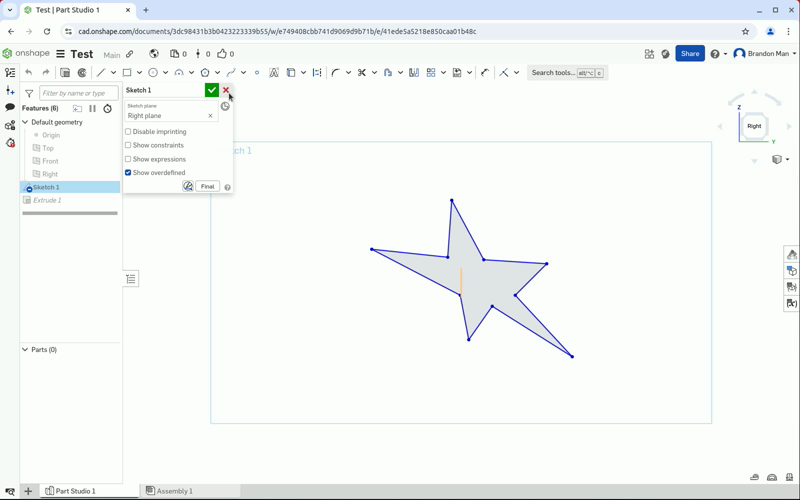
click(229, 92)
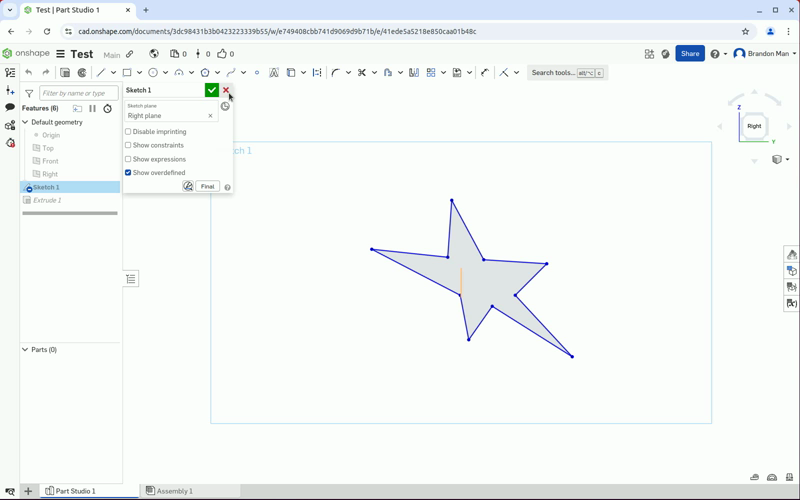
key(shift+s)
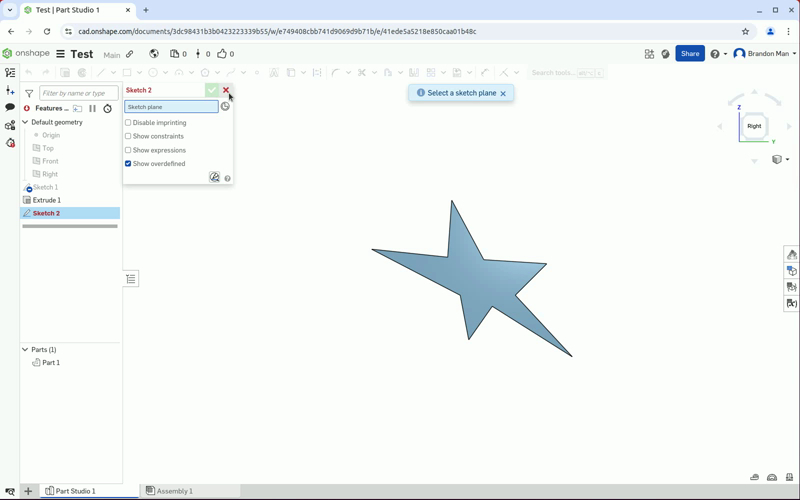
mouse_move(73, 176)
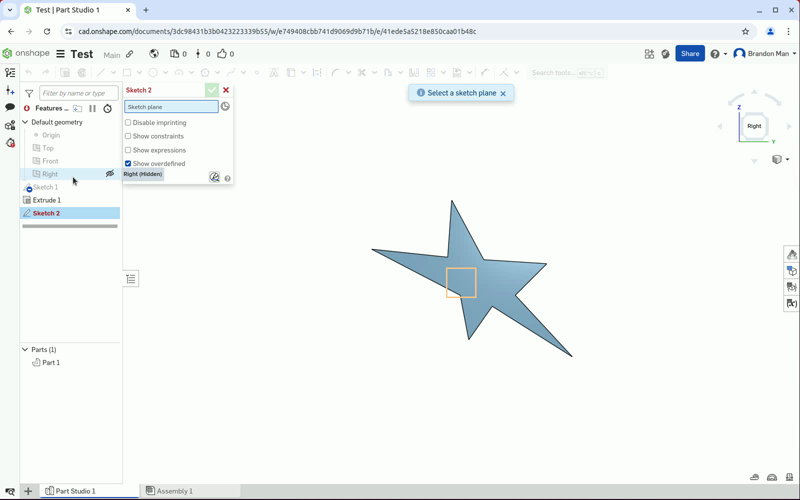
click(73, 176)
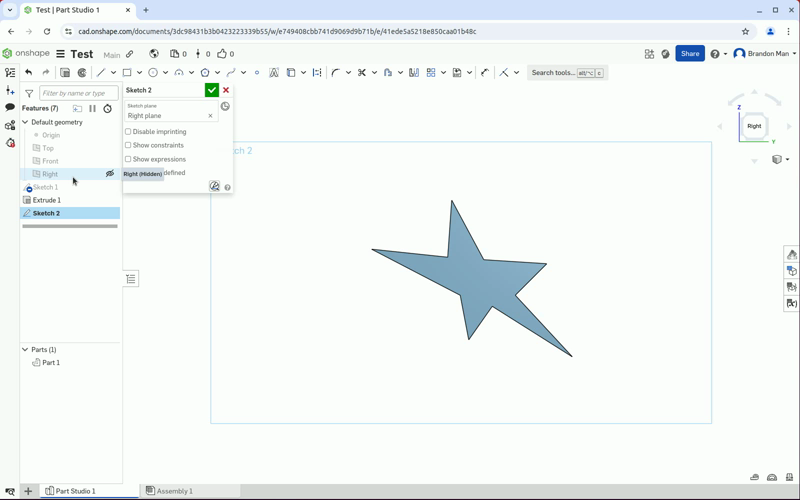
mouse_move(73, 352)
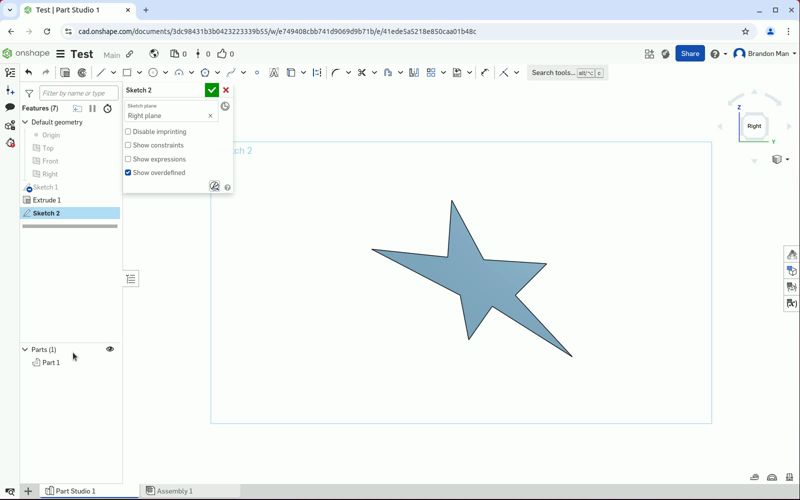
key(y)
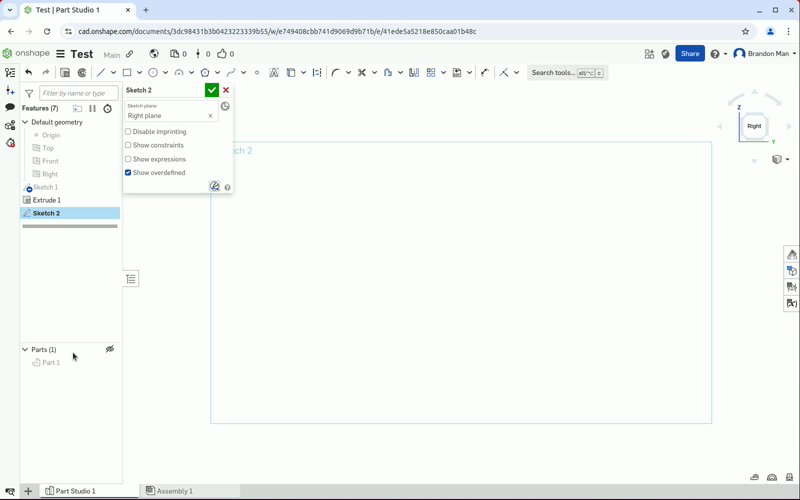
key(l)
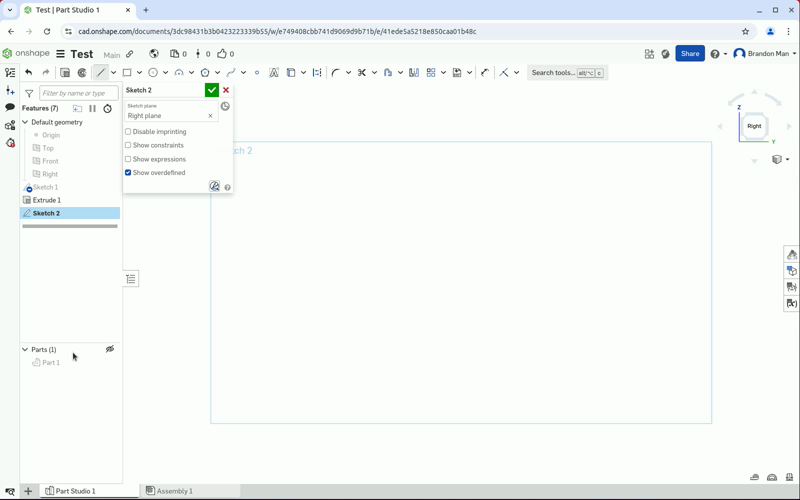
key_down(shift)
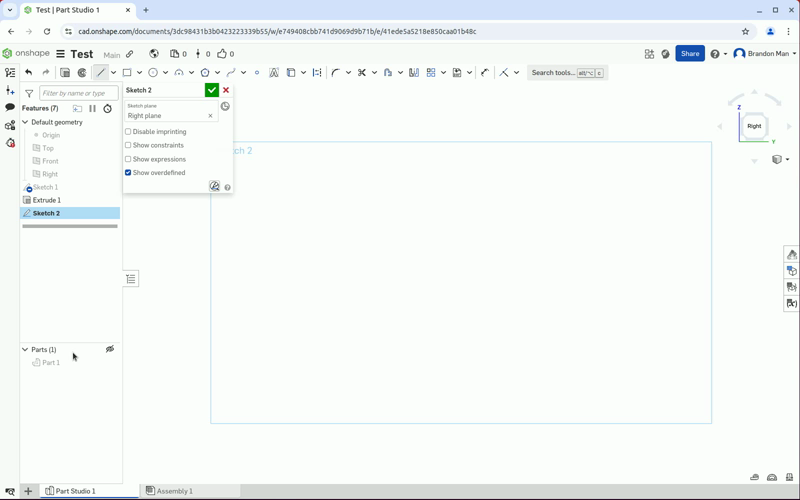
mouse_move(396, 257)
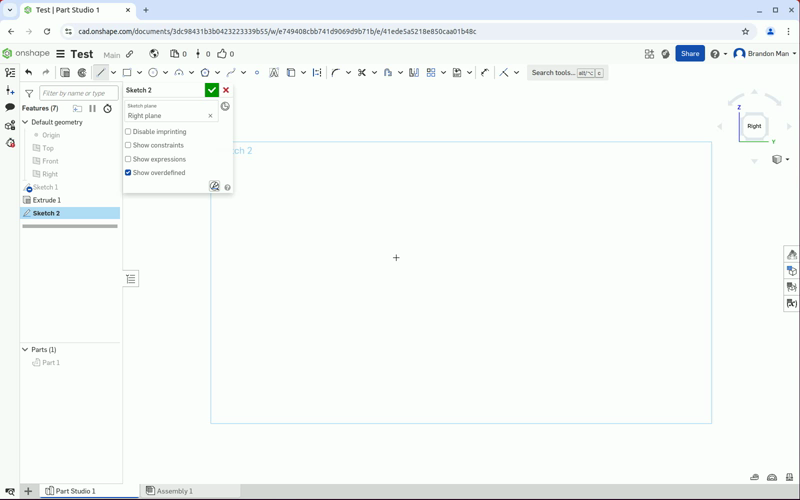
click(396, 257)
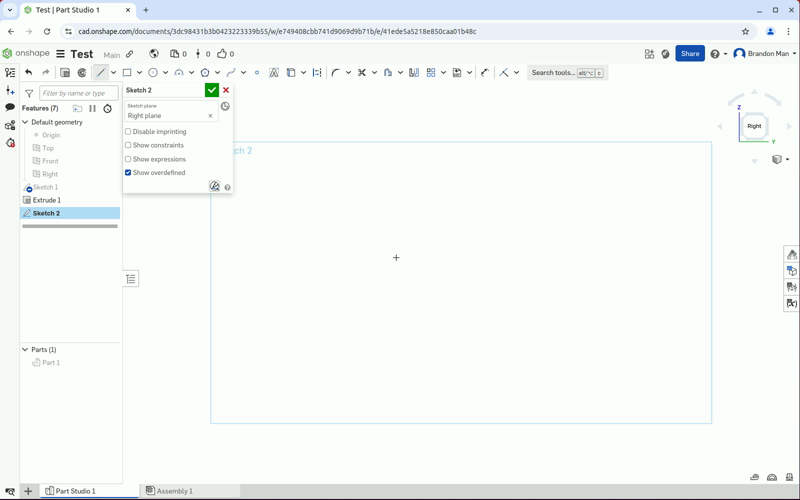
key_up(shift)
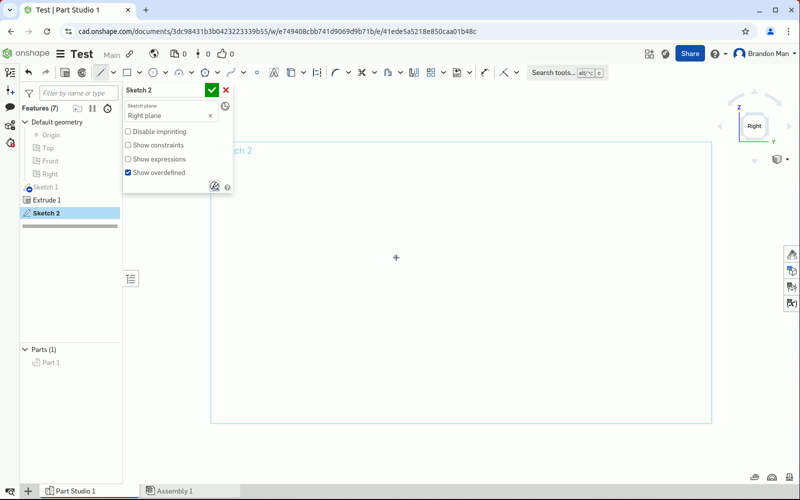
key_down(shift)
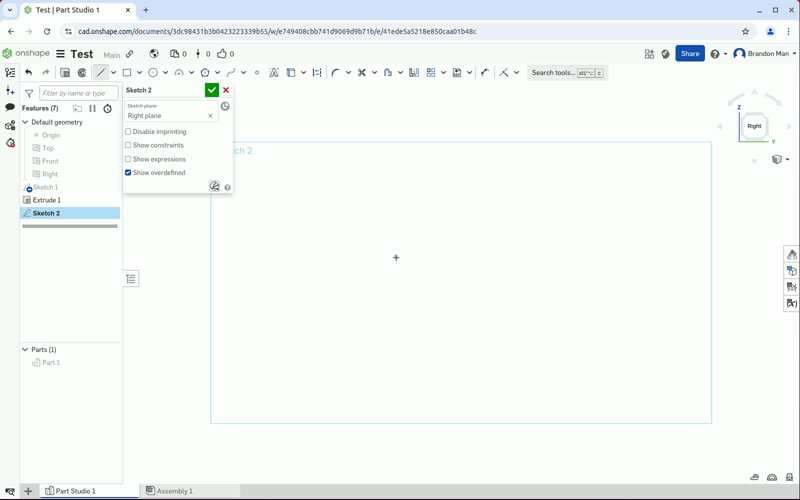
mouse_move(464, 289)
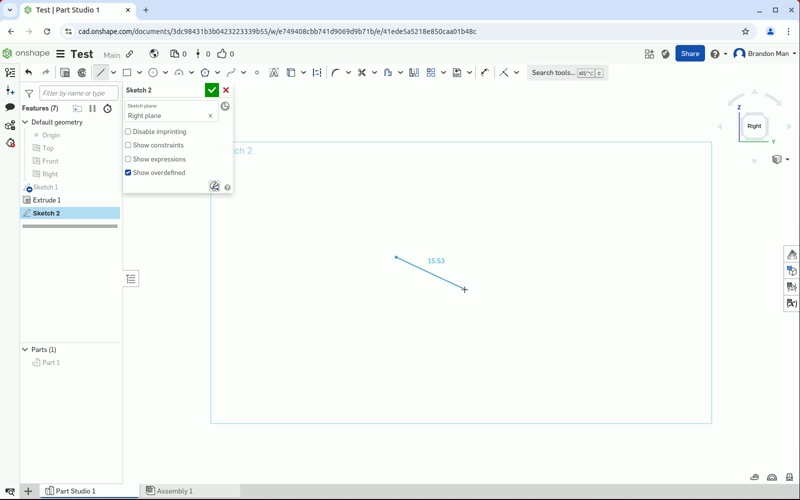
click(464, 289)
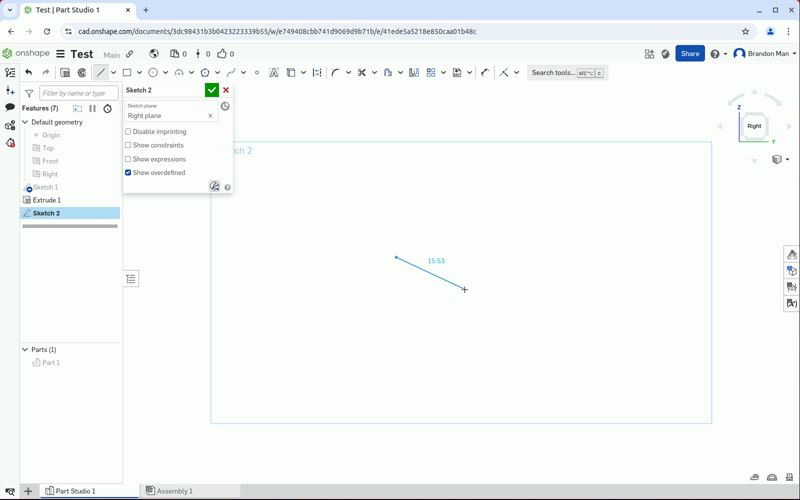
key_up(shift)
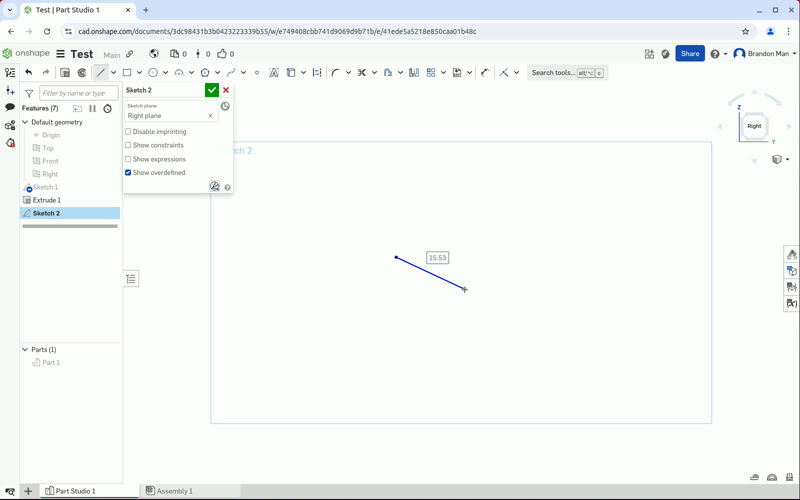
key_down(shift)
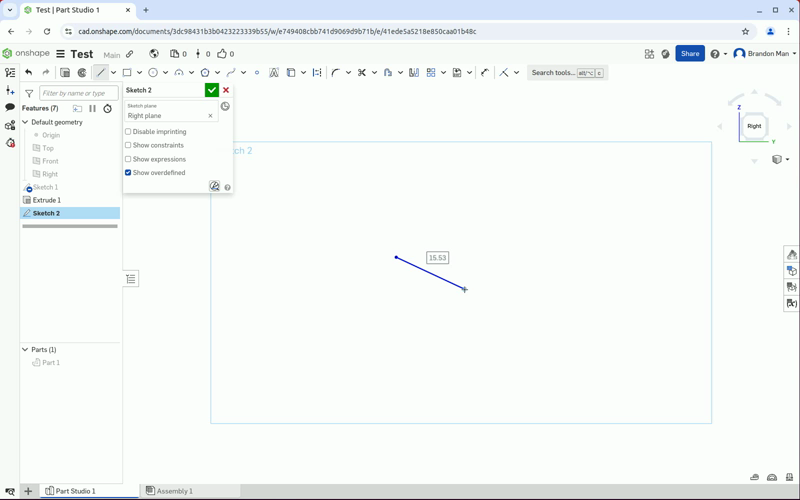
mouse_move(495, 289)
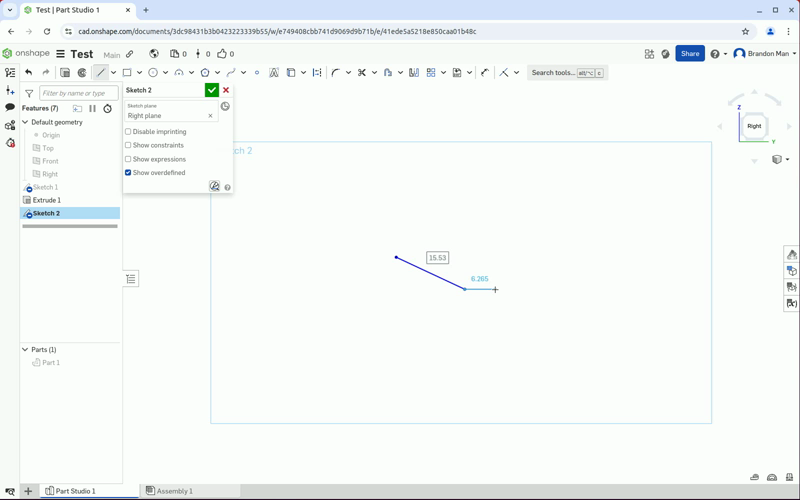
mouse_move(472, 325)
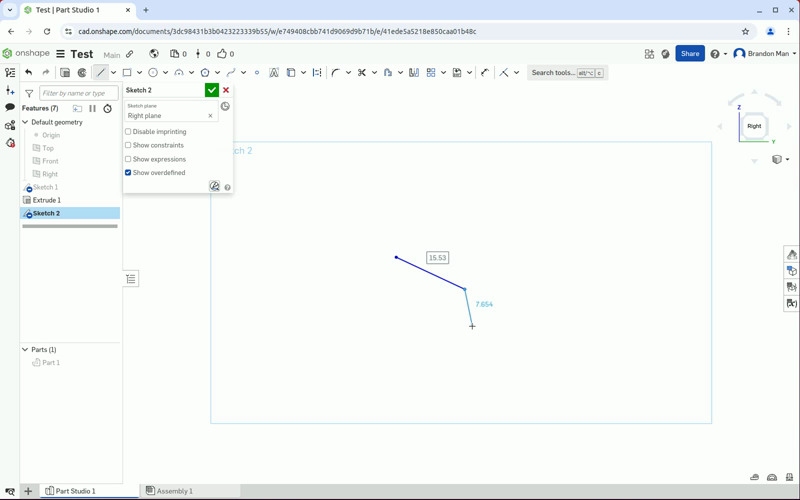
click(472, 325)
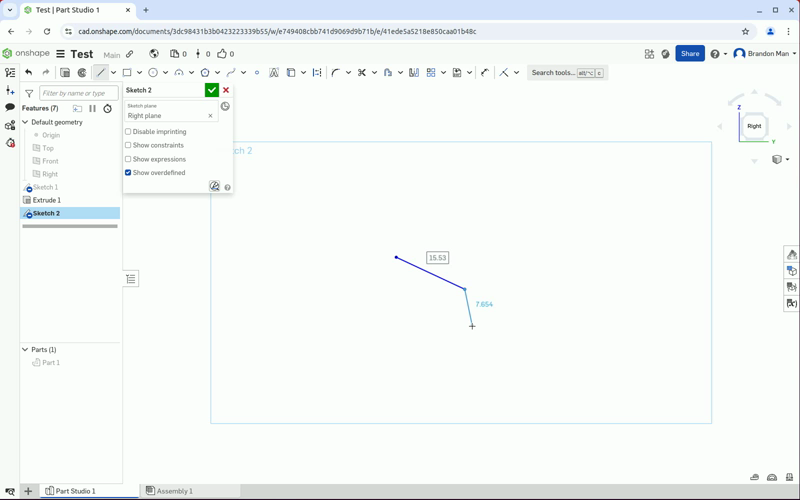
key_up(shift)
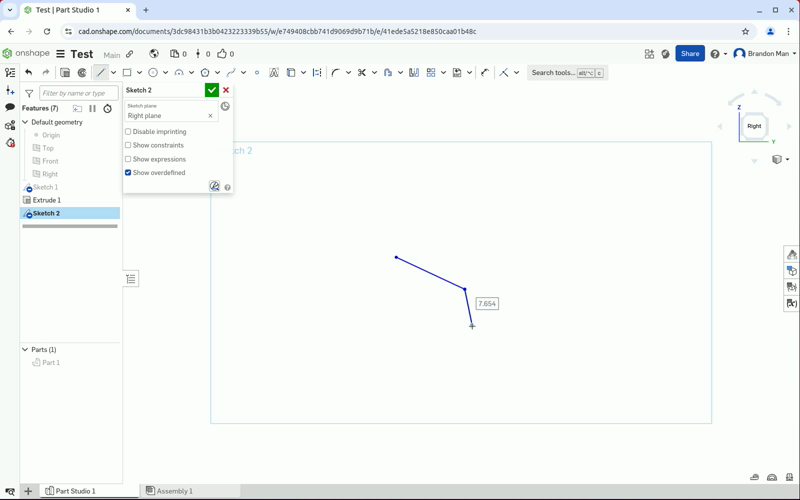
key_down(shift)
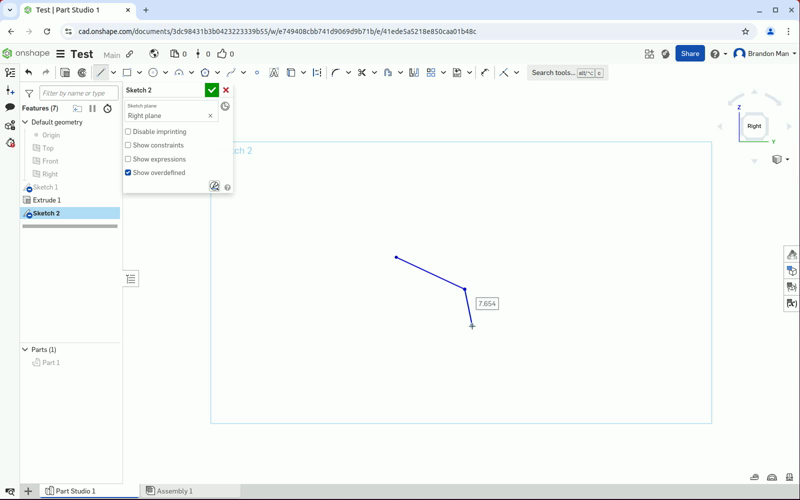
mouse_move(502, 325)
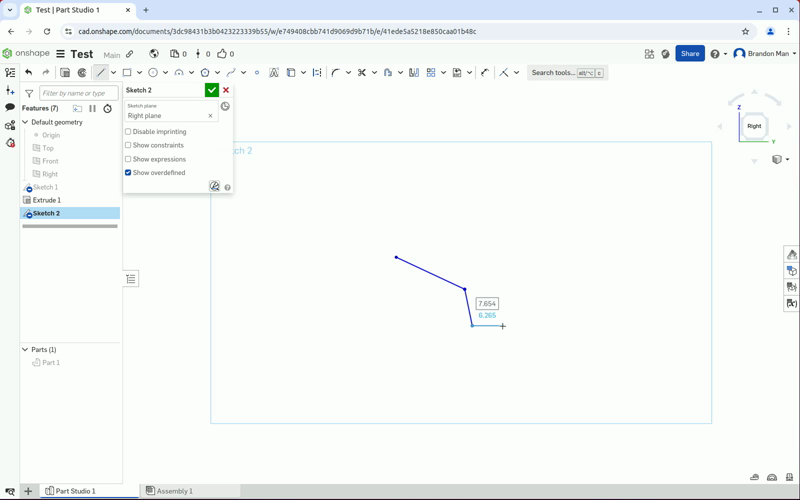
mouse_move(489, 299)
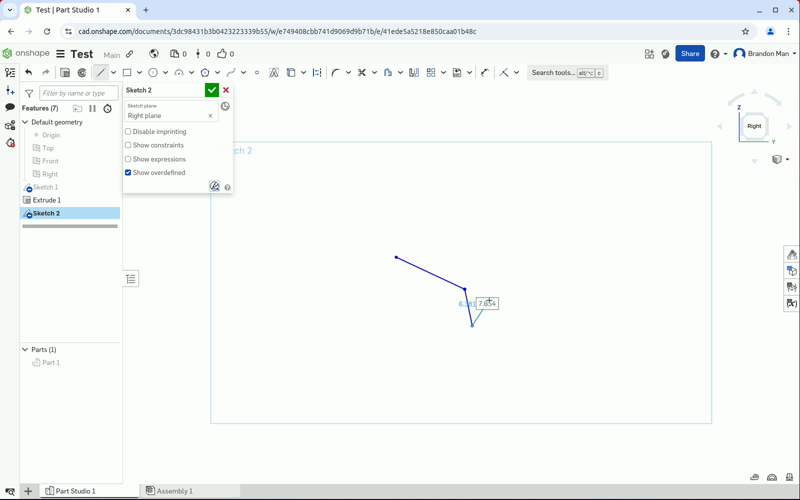
click(489, 299)
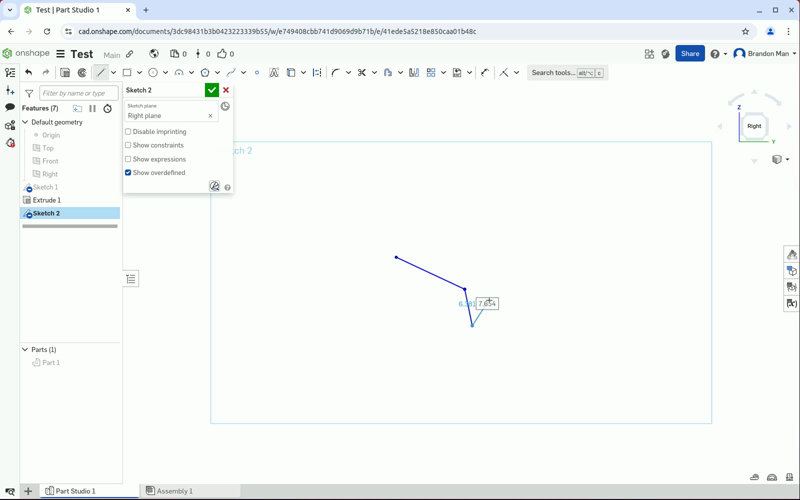
key_up(shift)
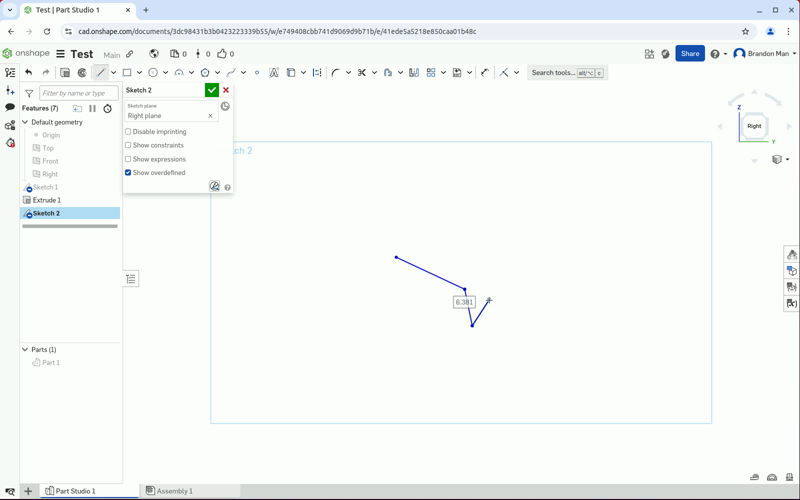
key_down(shift)
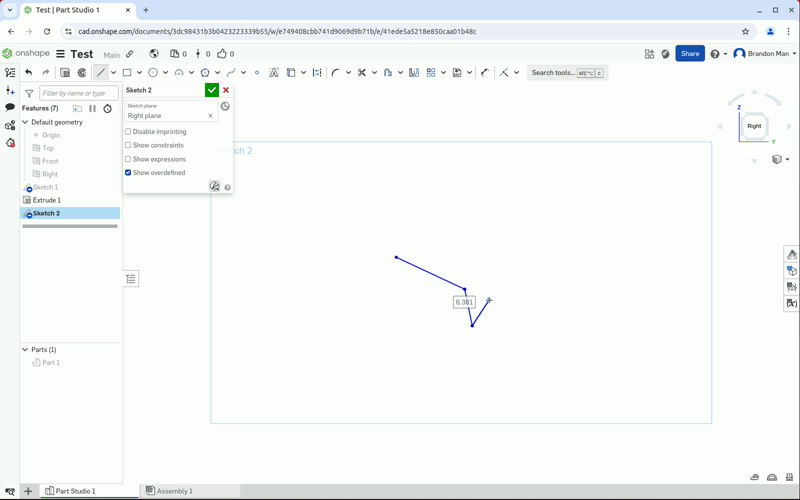
mouse_move(541, 331)
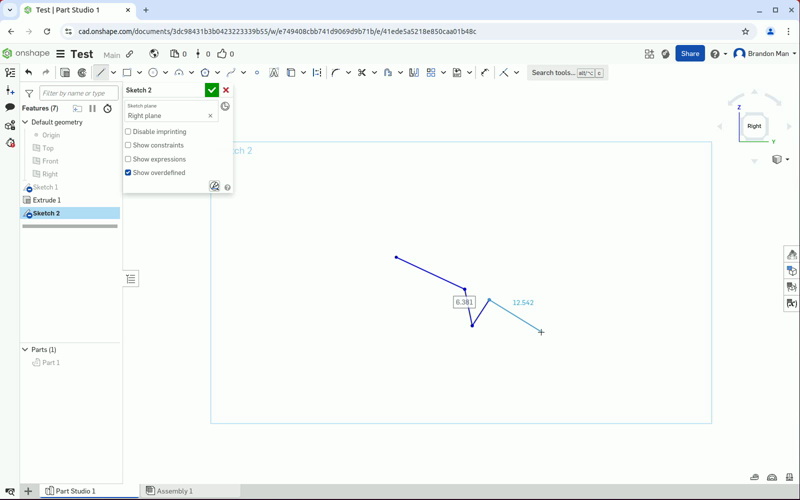
click(541, 331)
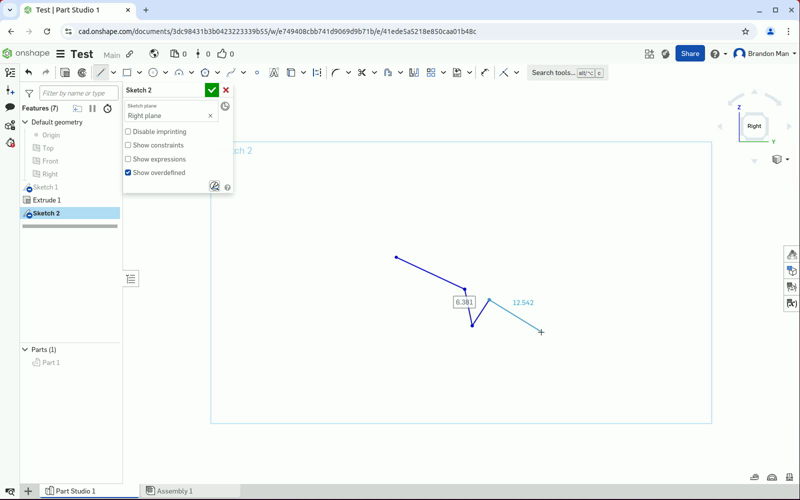
key_up(shift)
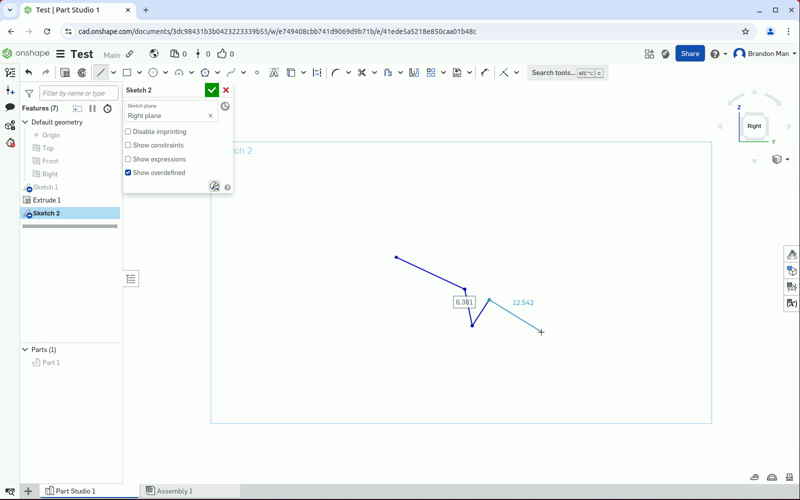
key_down(shift)
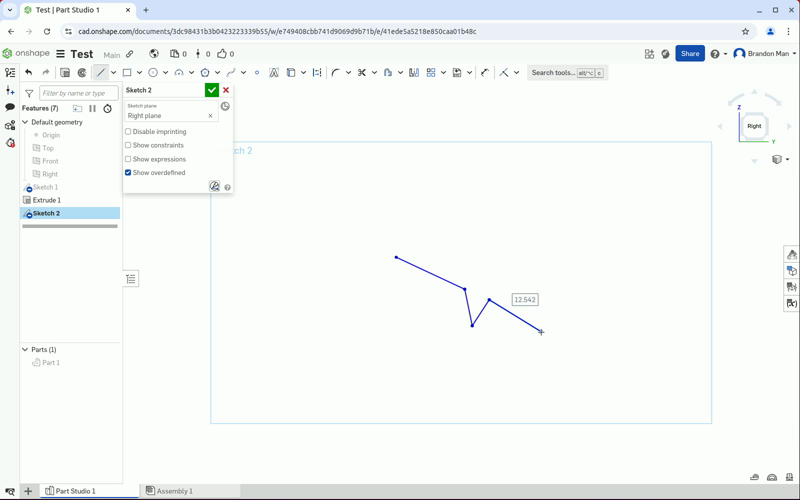
mouse_move(571, 331)
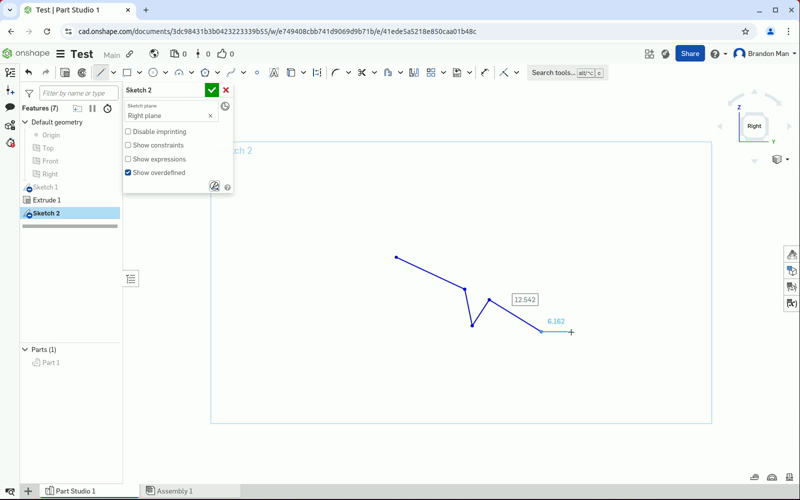
mouse_move(507, 296)
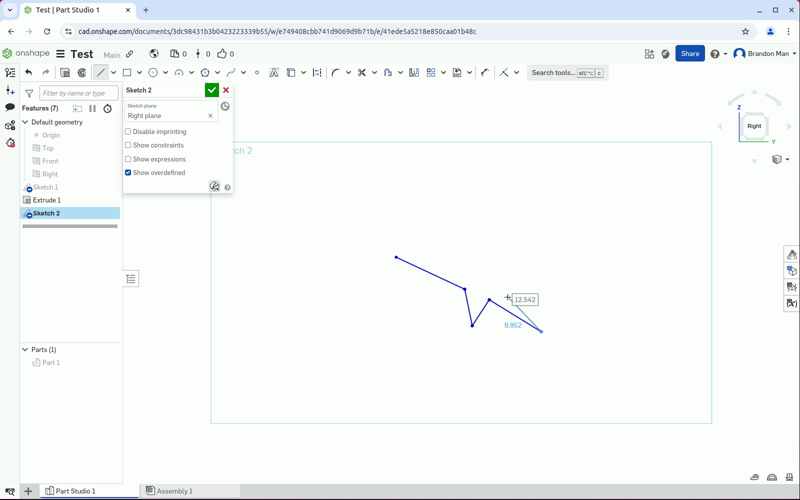
click(507, 296)
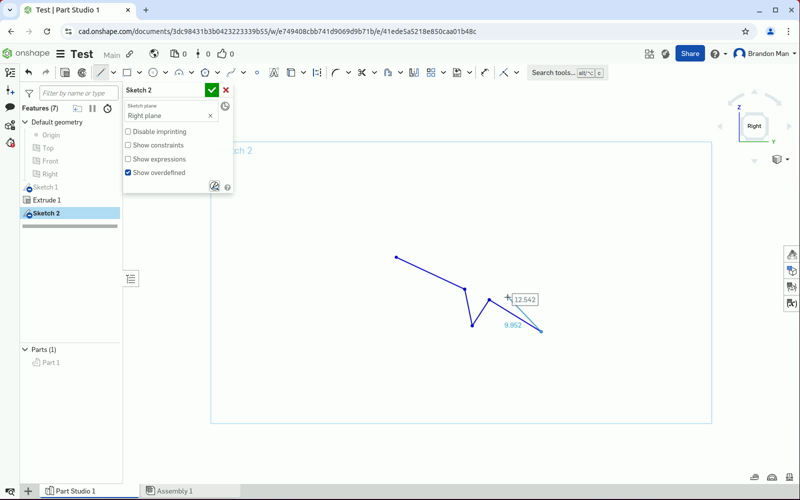
key_up(shift)
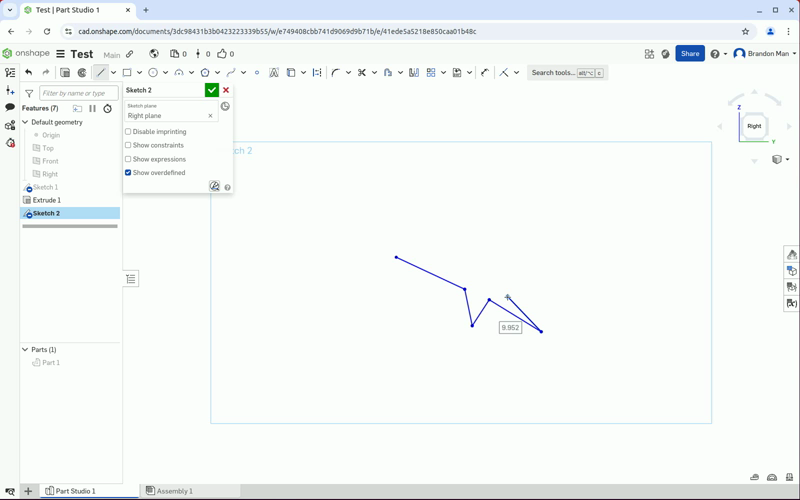
key_down(shift)
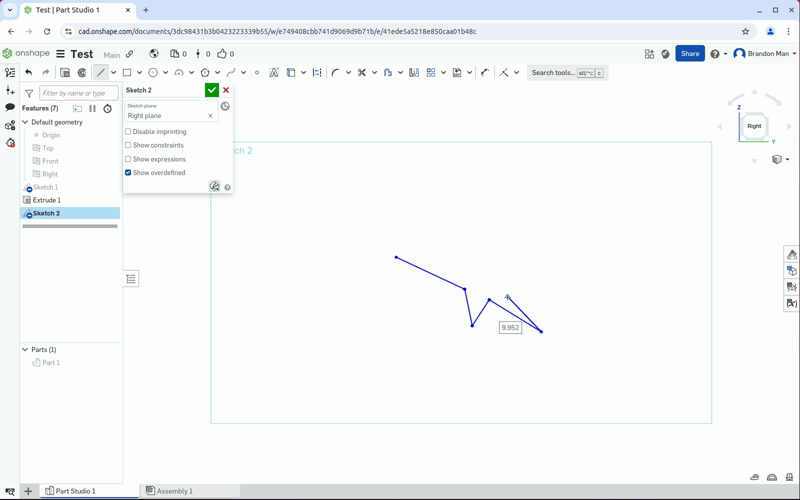
mouse_move(537, 296)
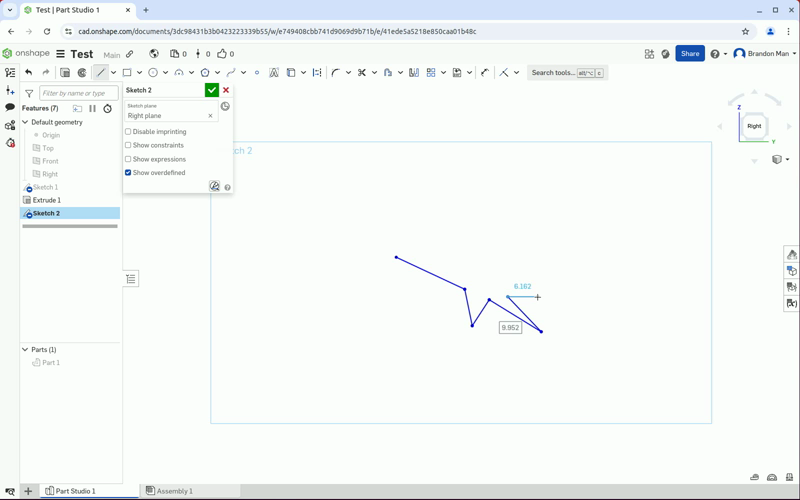
mouse_move(536, 266)
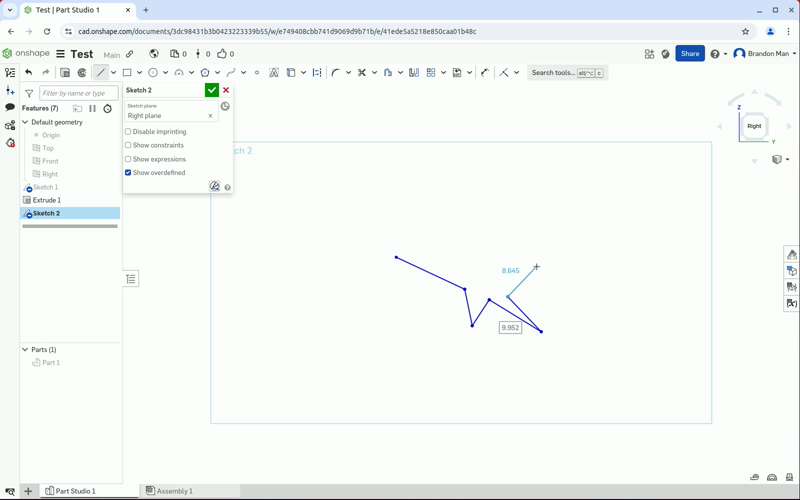
click(536, 266)
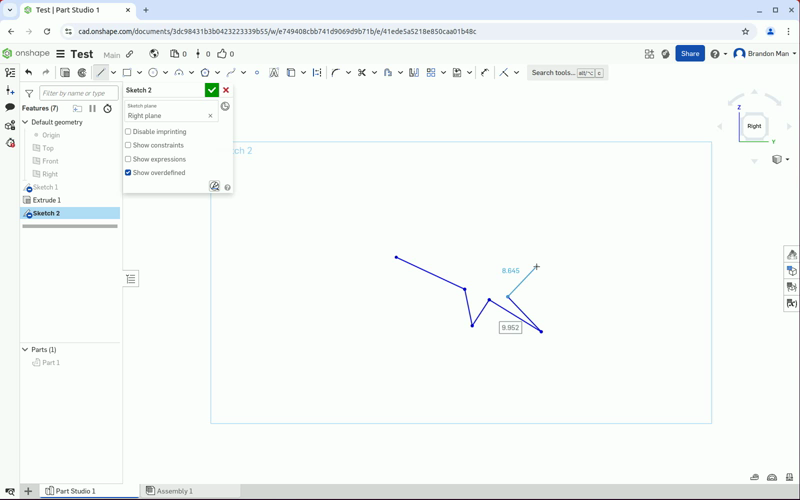
key_up(shift)
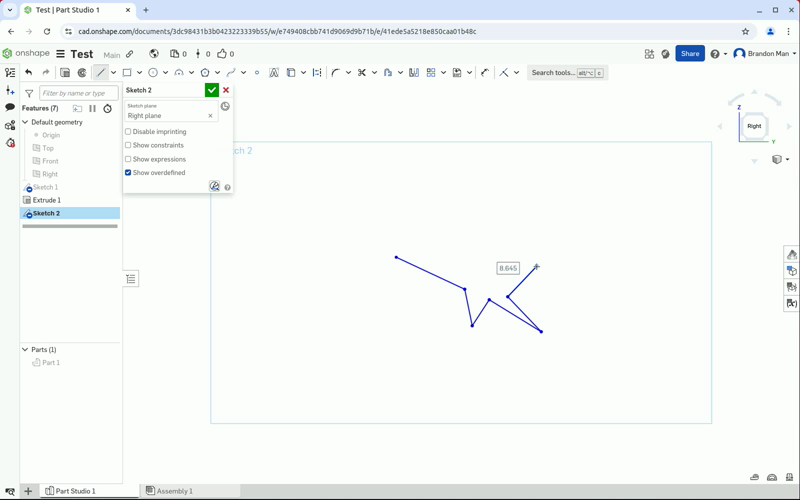
key_down(shift)
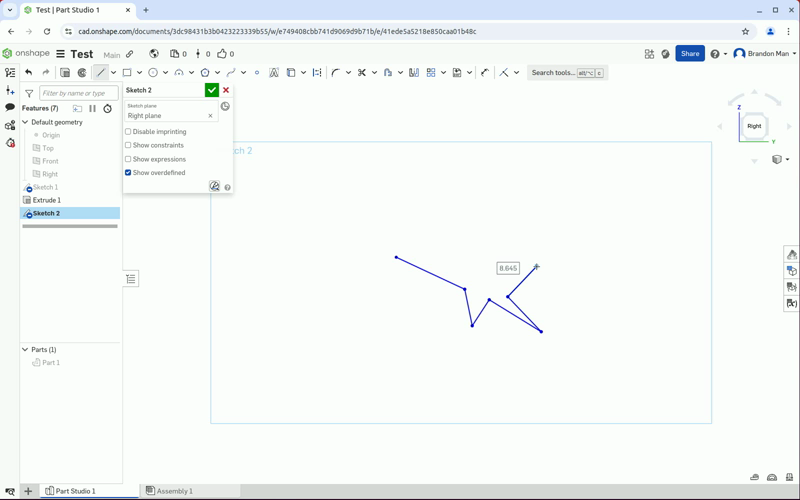
mouse_move(566, 266)
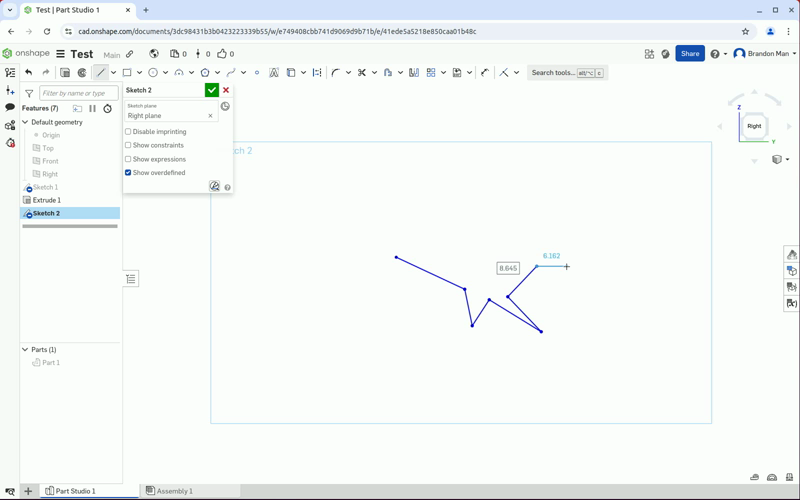
mouse_move(480, 263)
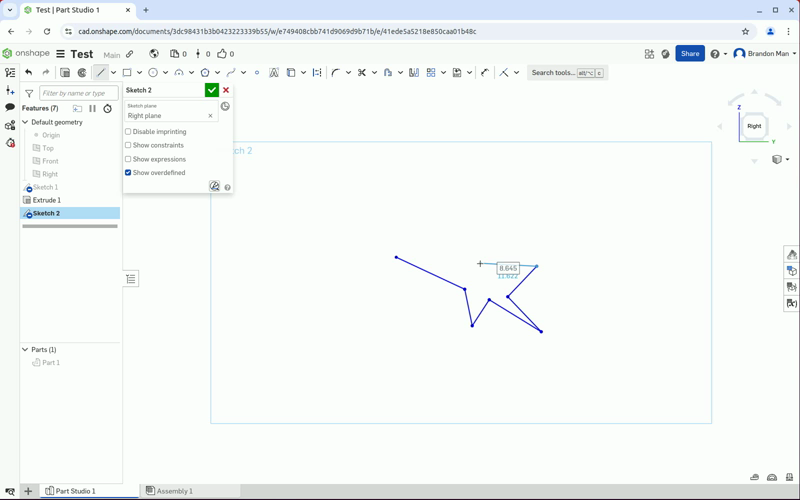
click(480, 263)
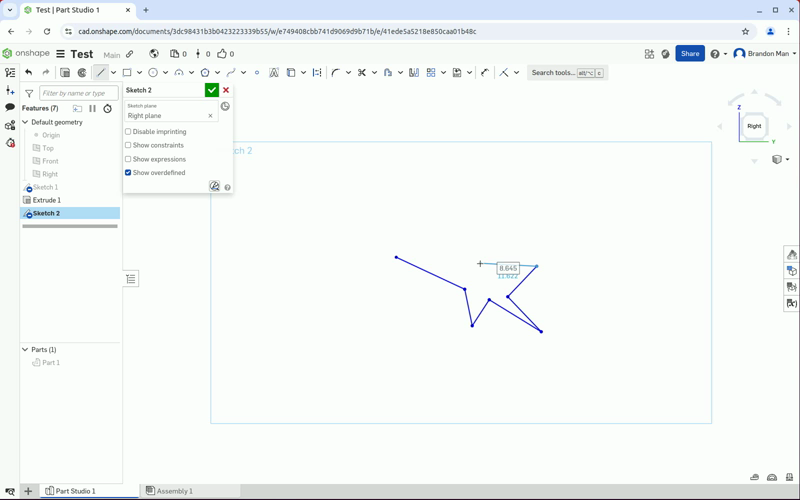
key_up(shift)
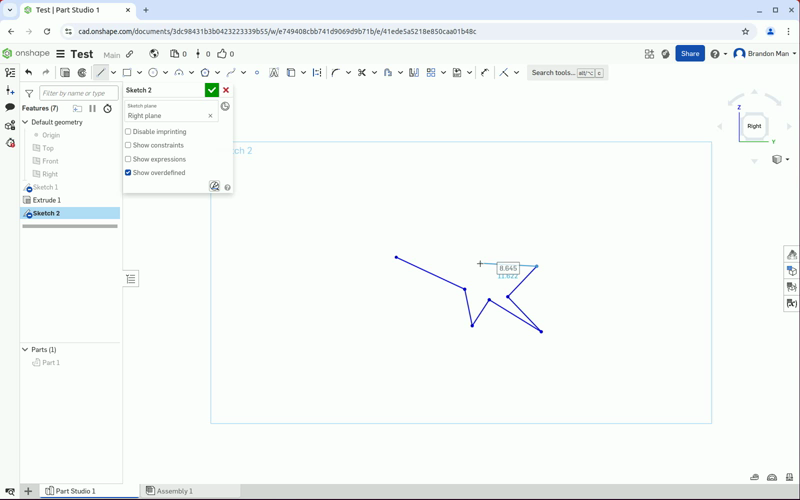
key_down(shift)
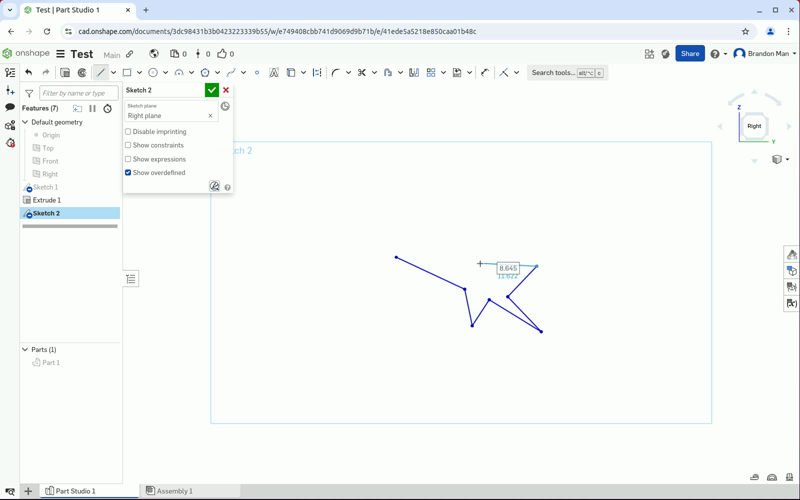
mouse_move(510, 263)
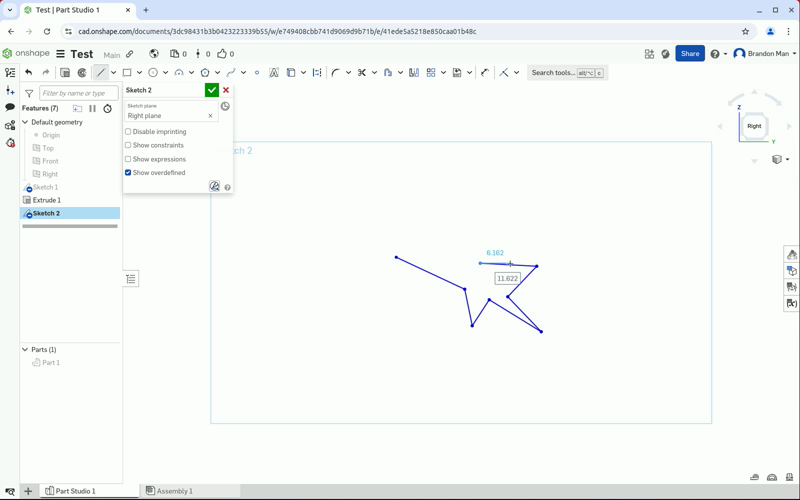
mouse_move(455, 216)
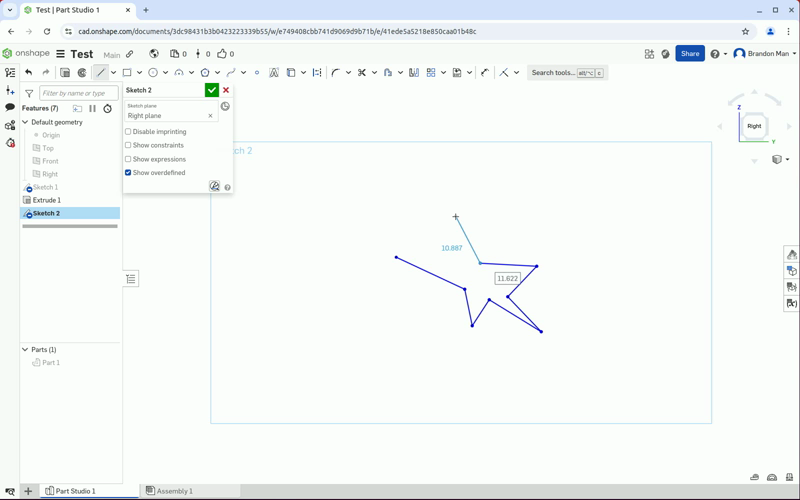
click(455, 216)
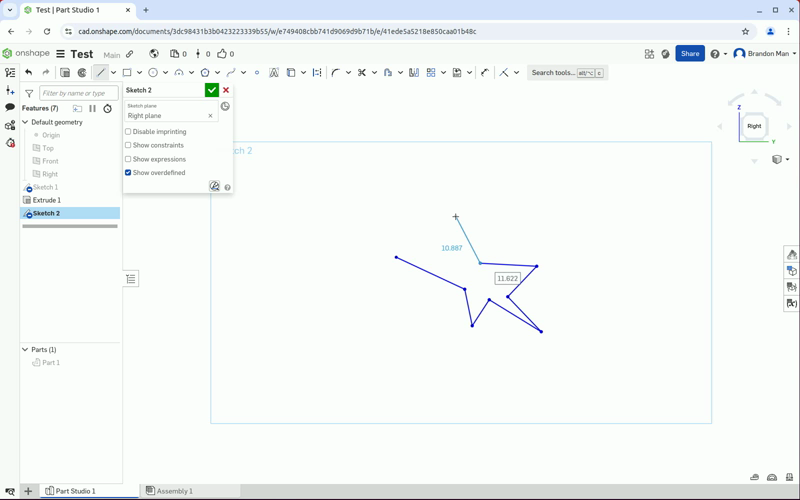
key_up(shift)
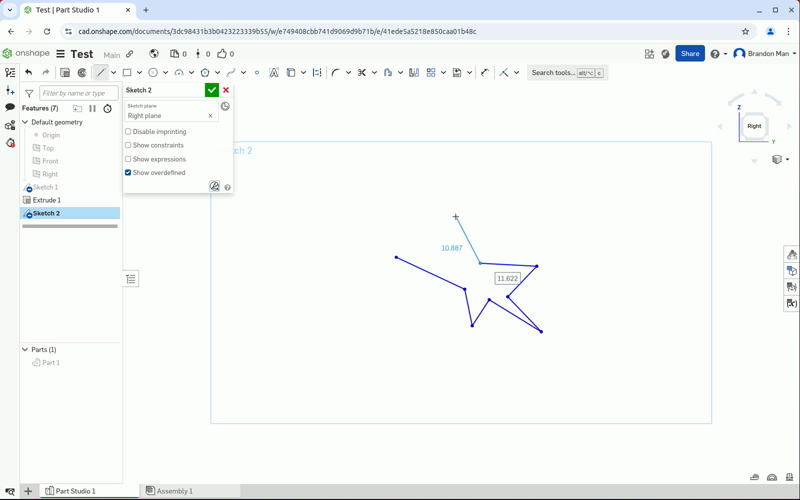
key_down(shift)
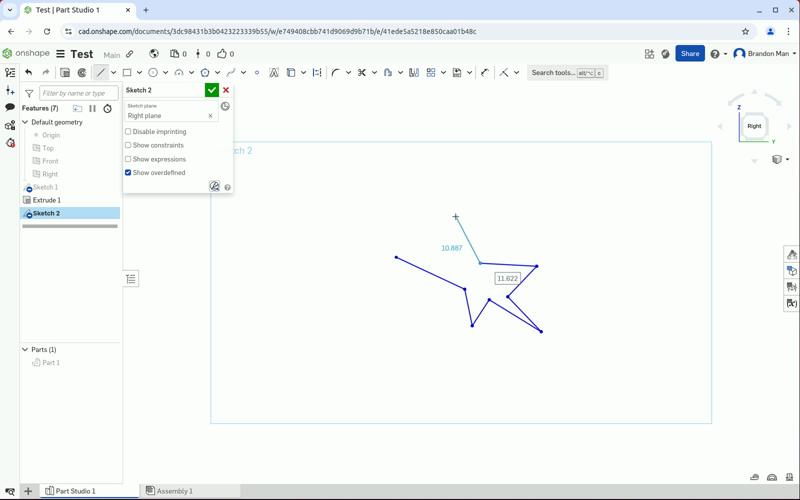
mouse_move(485, 216)
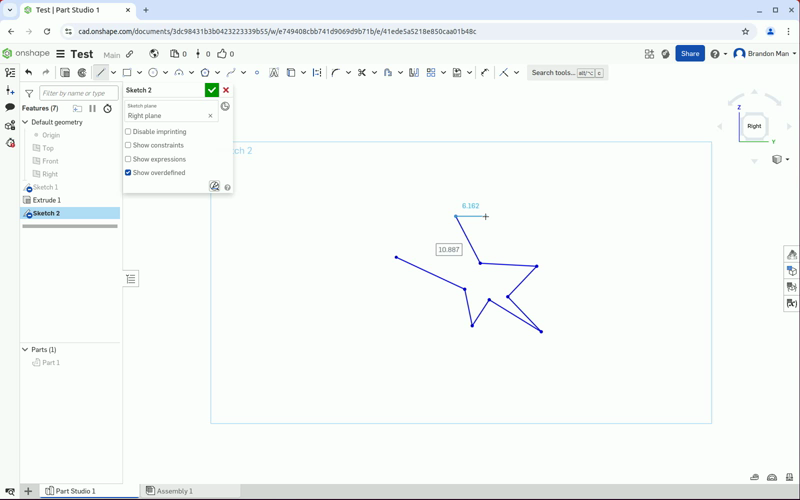
mouse_move(449, 263)
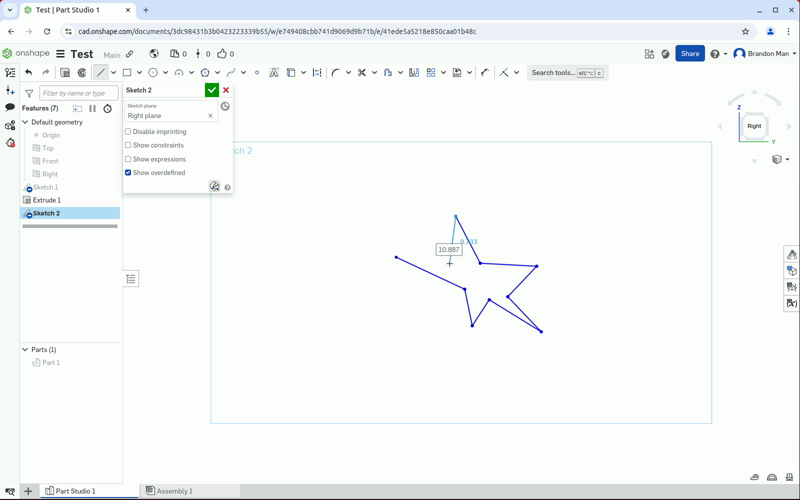
click(449, 263)
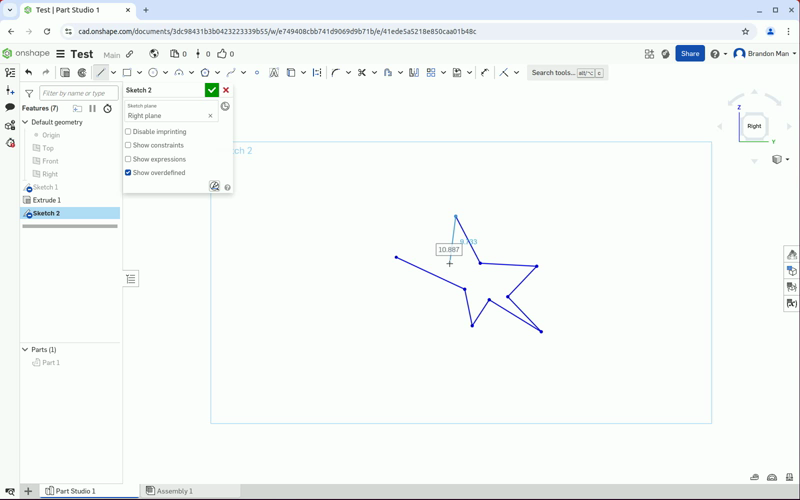
key_up(shift)
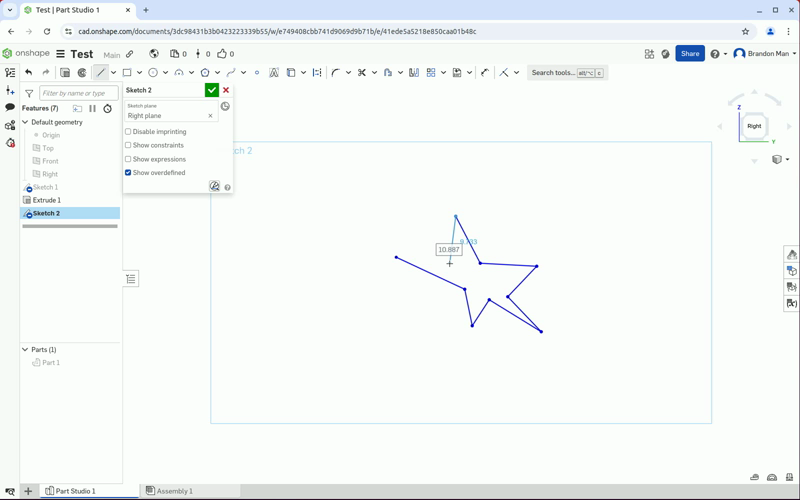
mouse_move(479, 263)
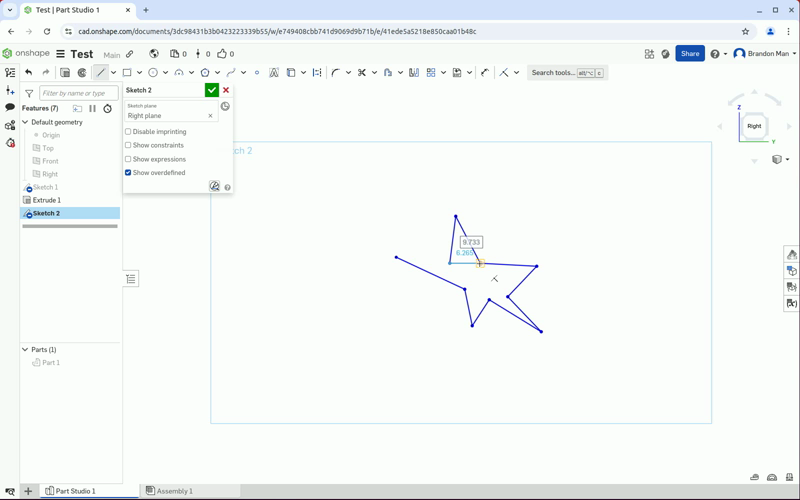
key_down(shift)
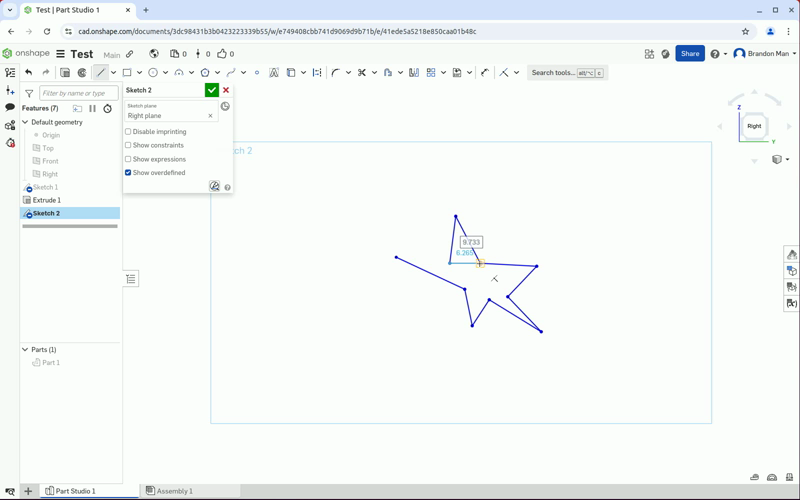
mouse_move(396, 257)
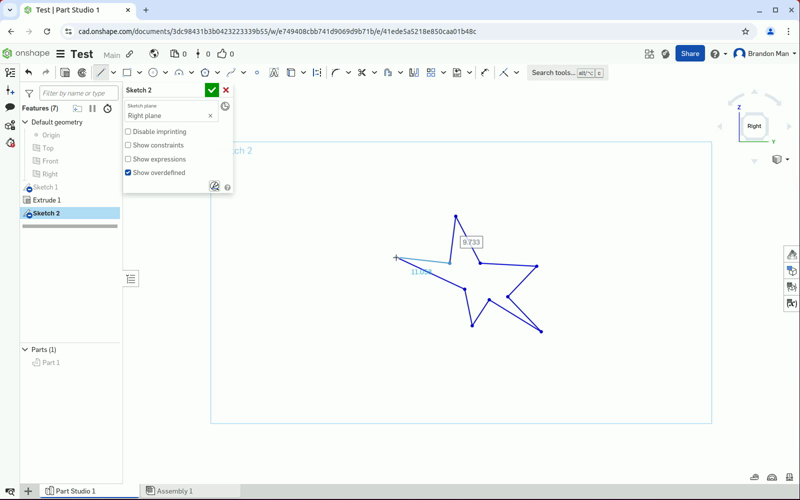
key_up(shift)
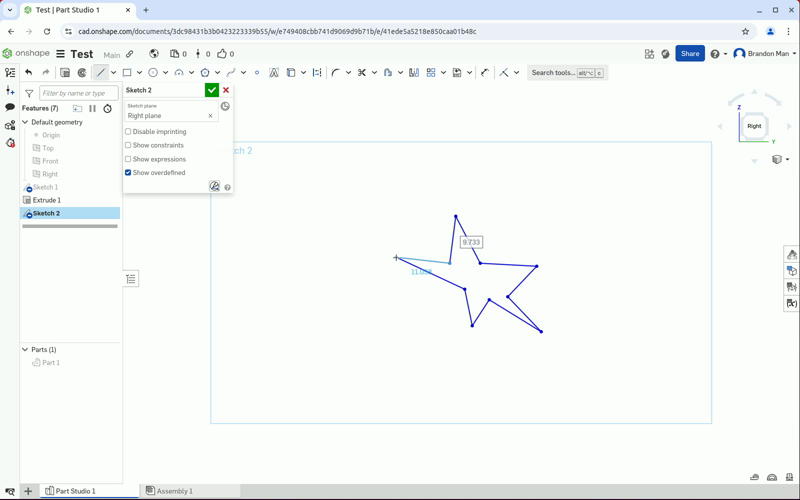
click(396, 257)
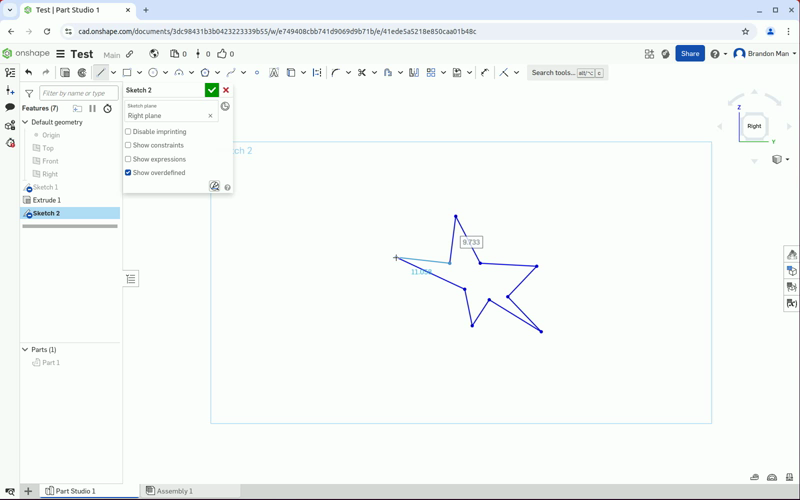
key(esc)
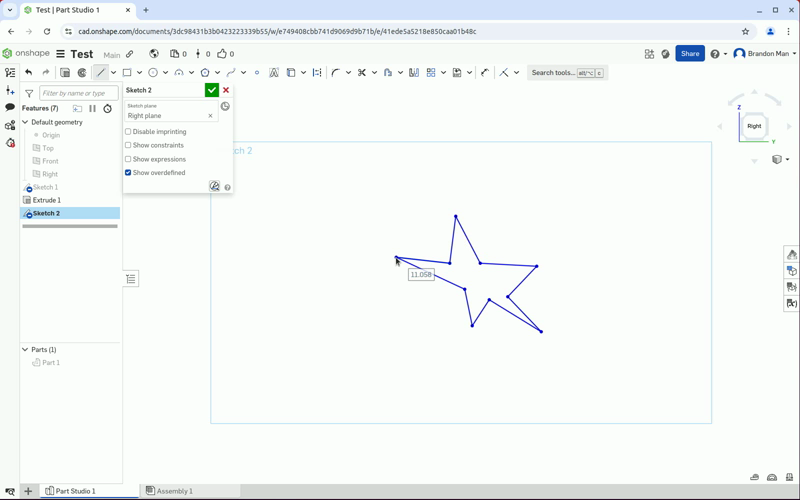
mouse_move(486, 298)
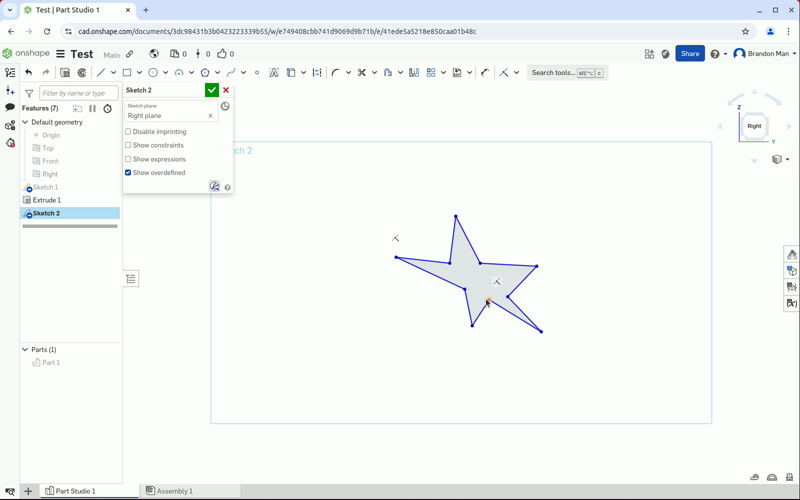
click(486, 298)
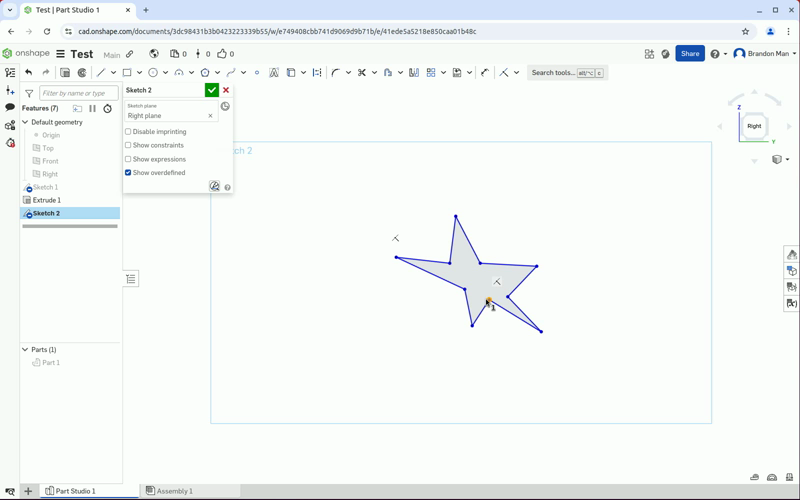
mouse_move(73, 352)
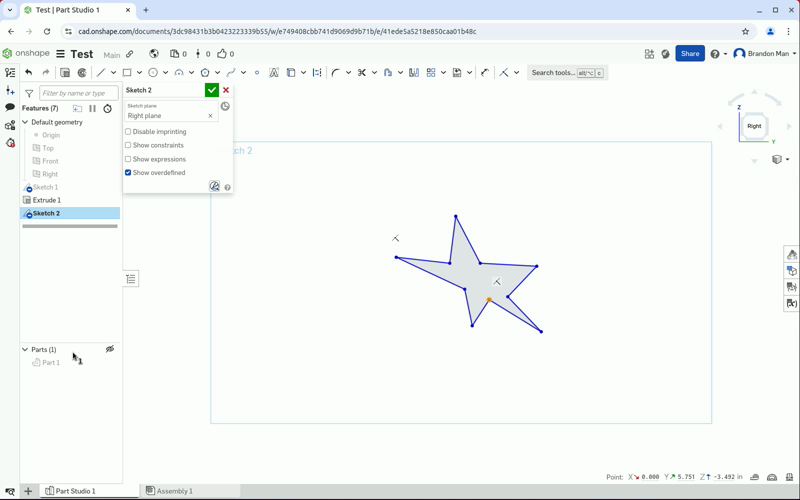
key(shift+y)
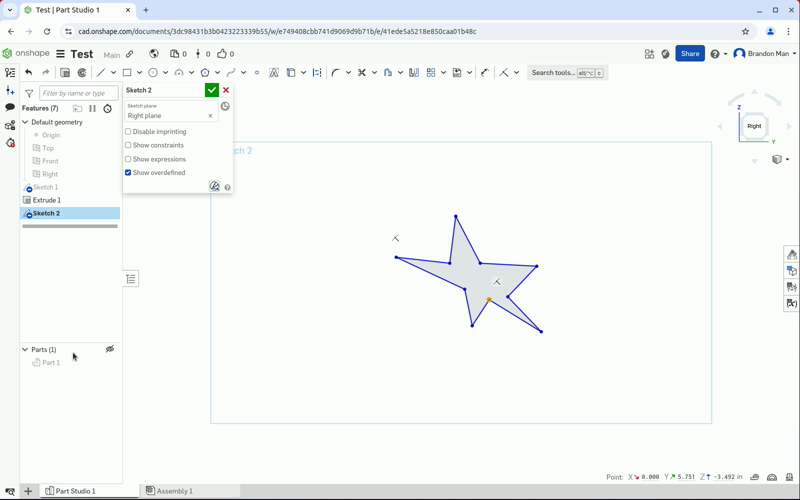
key(shift+e)
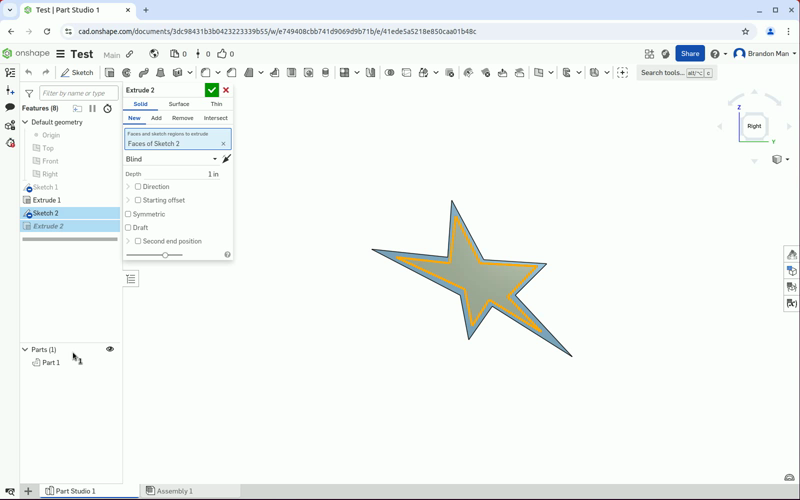
mouse_move(143, 106)
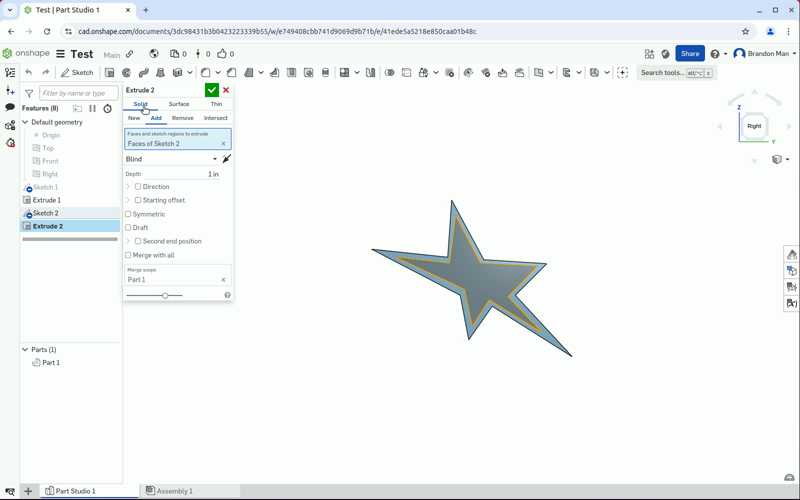
click(143, 106)
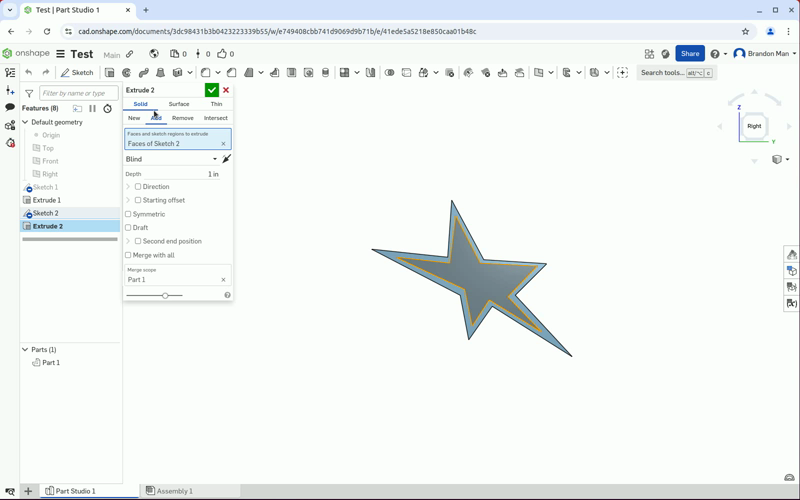
mouse_move(186, 120)
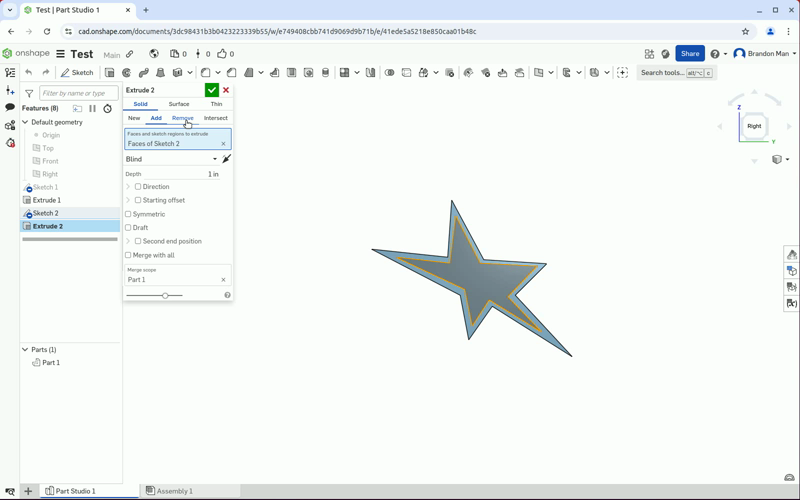
click(186, 120)
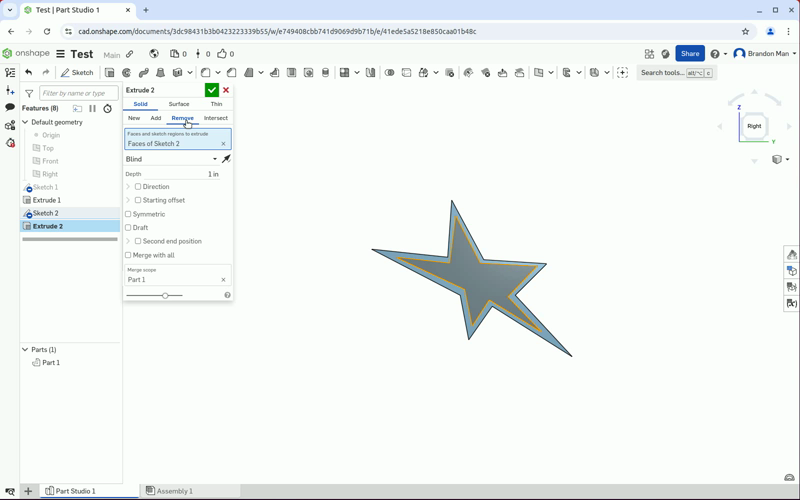
key(tab, 4)
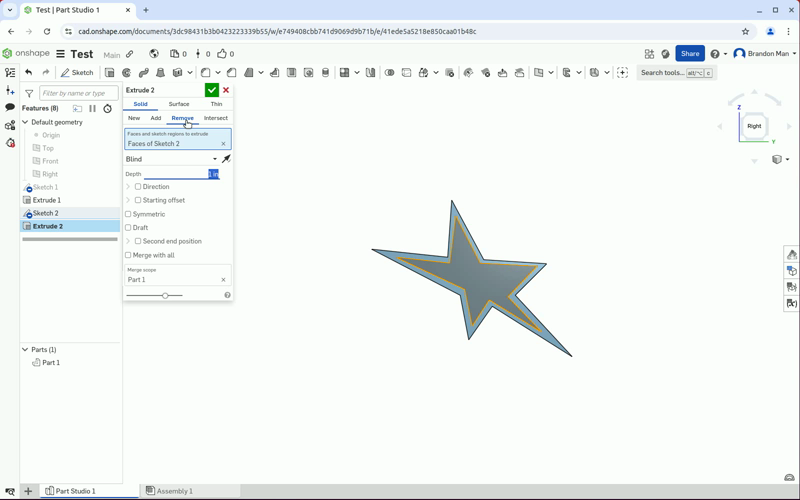
text(15.165)
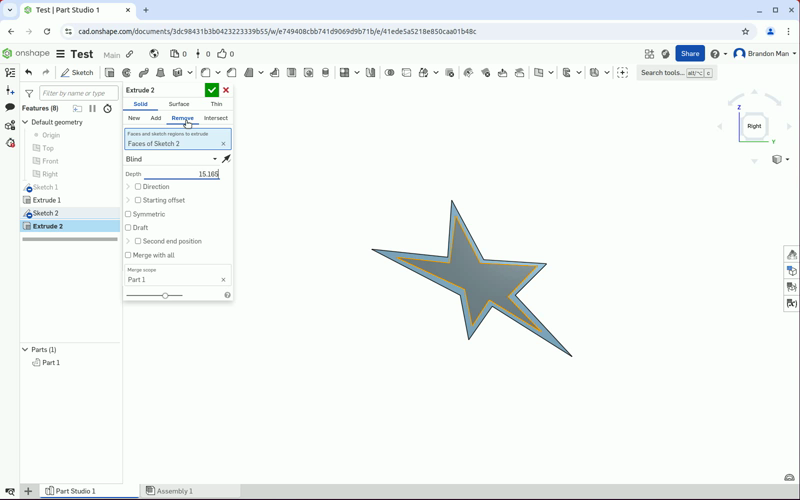
key(tab, 6)
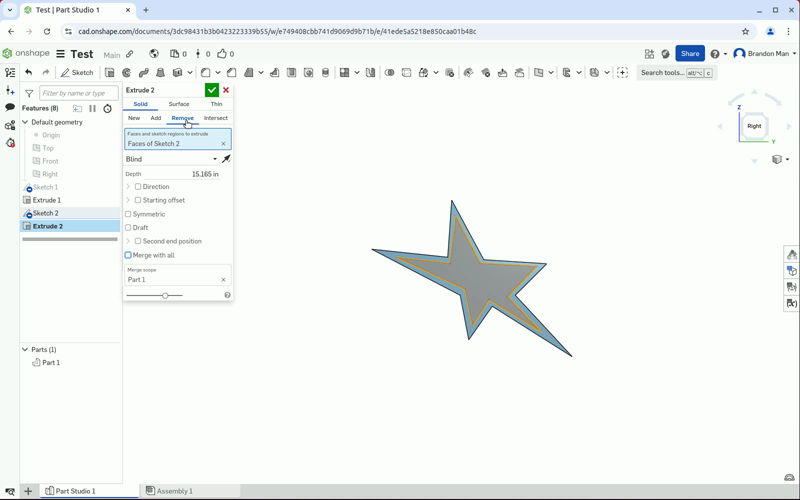
key(space)
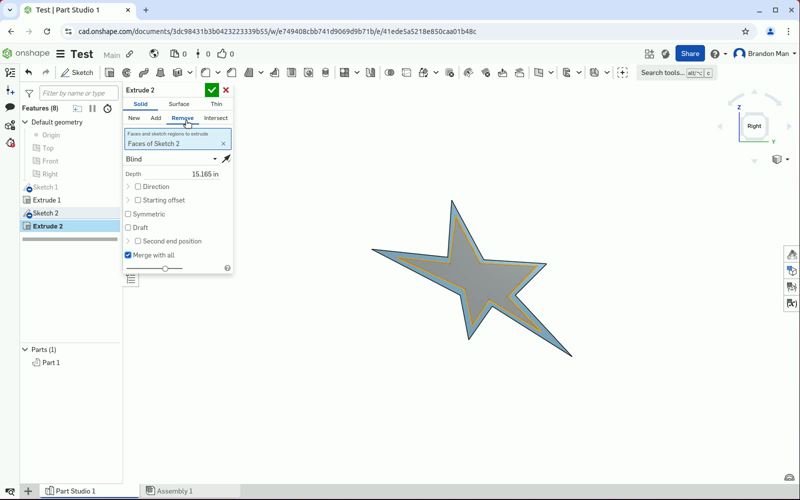
key(enter)
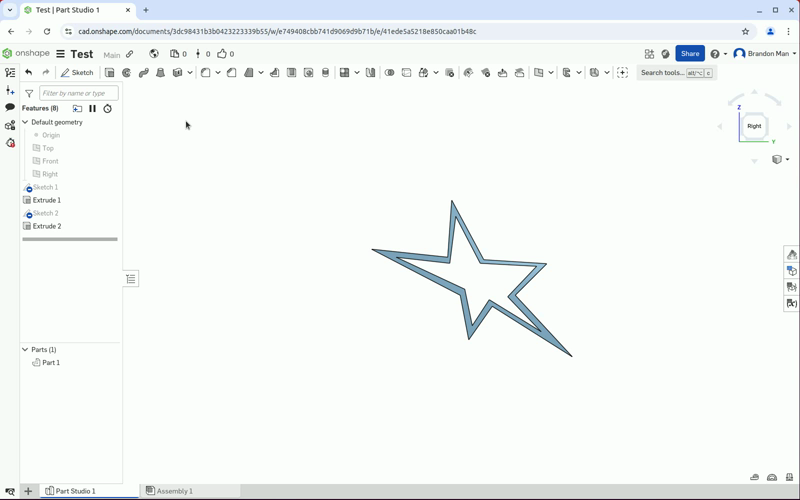
key(shift+h)
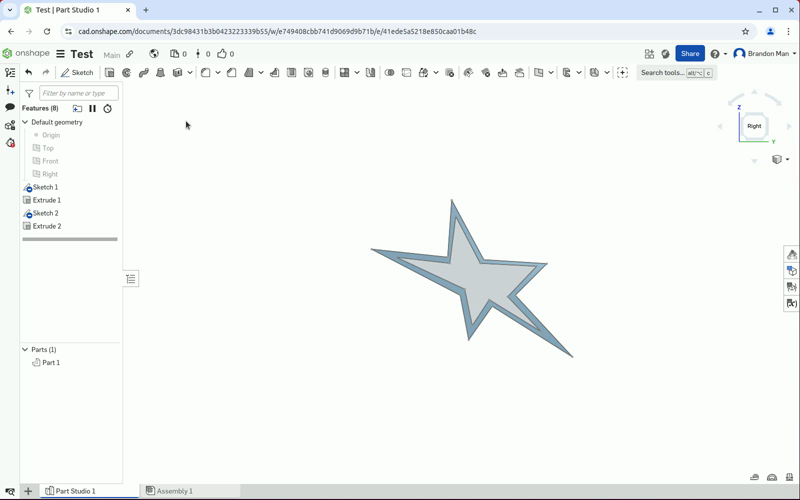
key(shift+h)
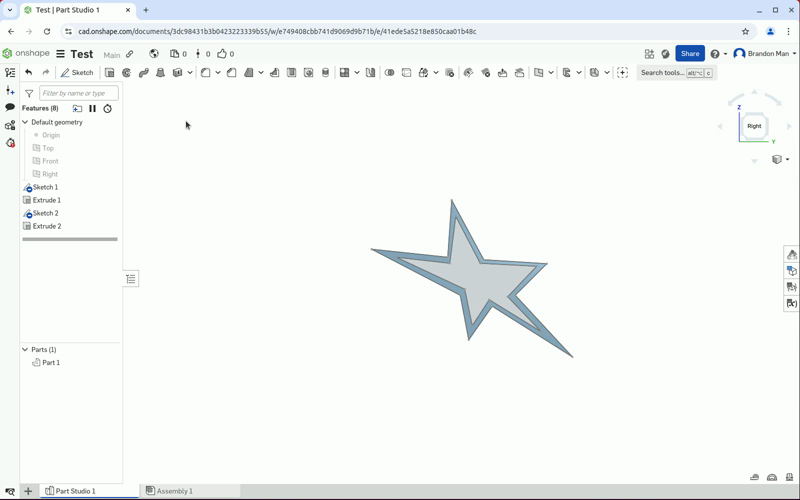
key(shift+7)
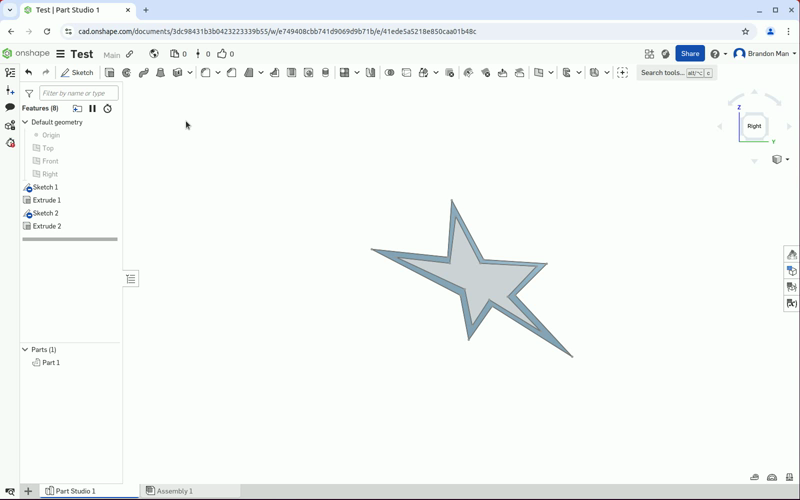
key(right, 2)
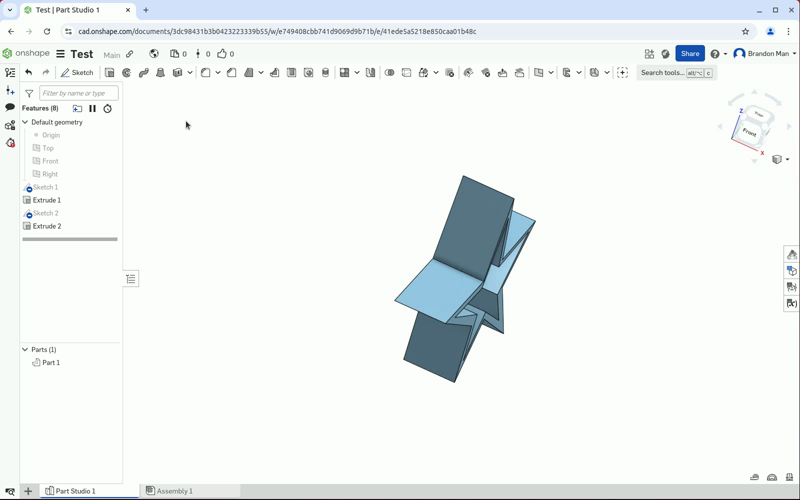
key(down, 2)
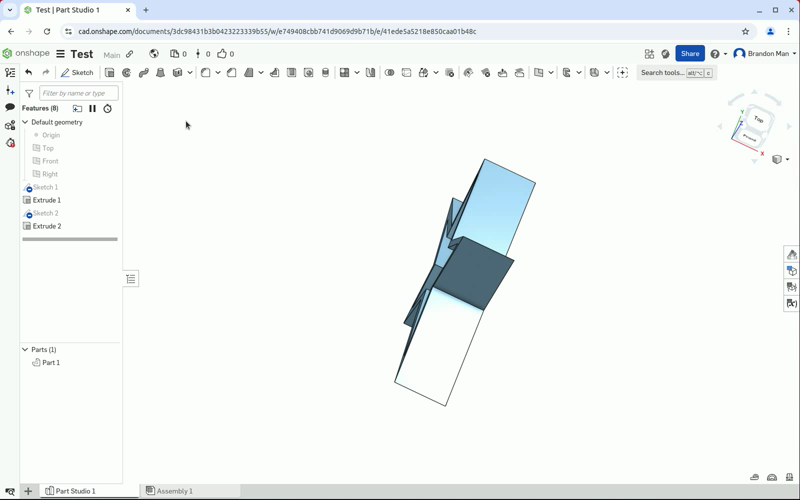
key(up, 2)
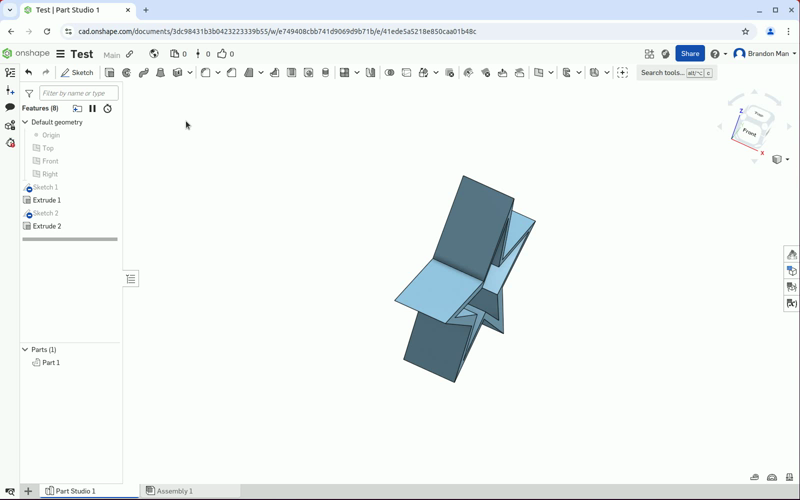
key(left, 2)
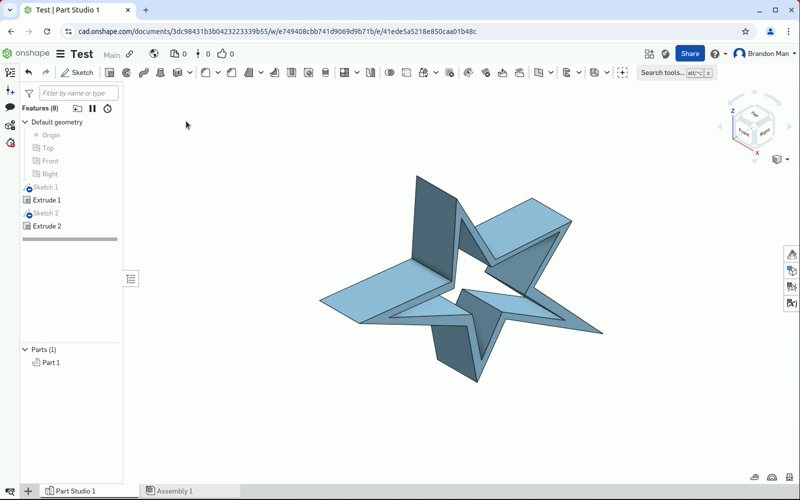
mouse_move(73, 189)
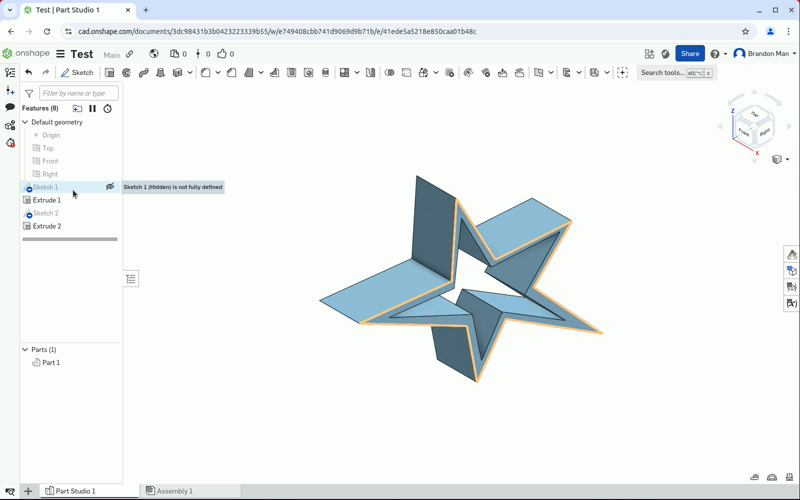
click(73, 189)